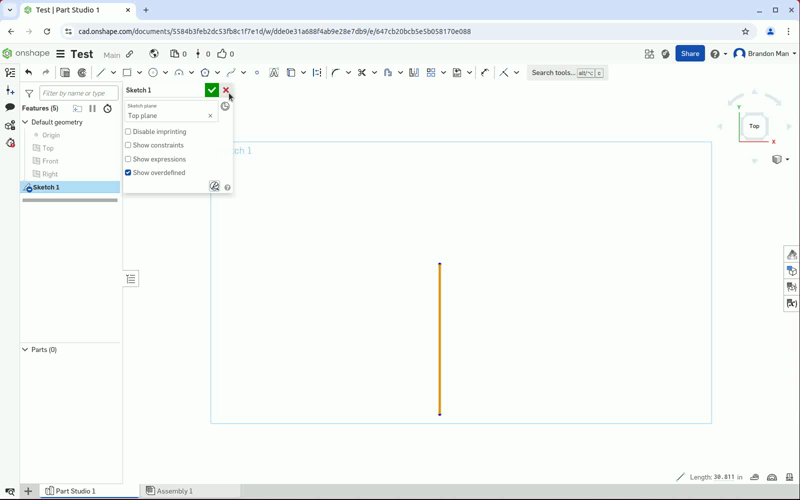
key(shift+h)
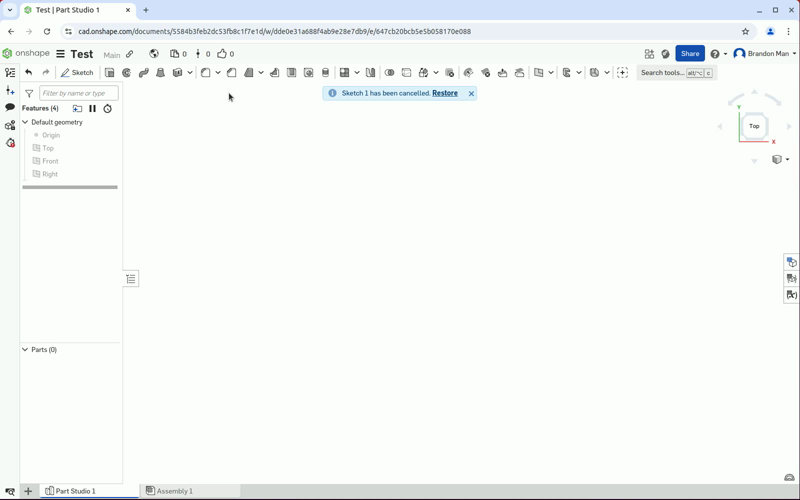
mouse_move(73, 352)
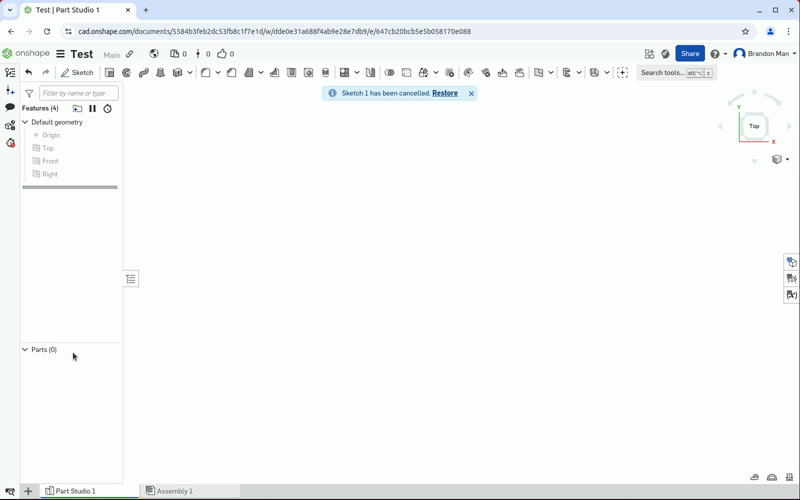
key(y)
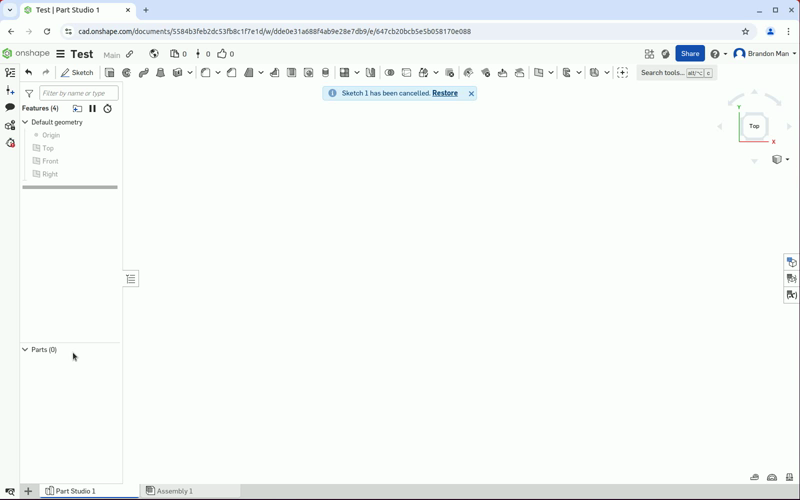
key(shift+p)
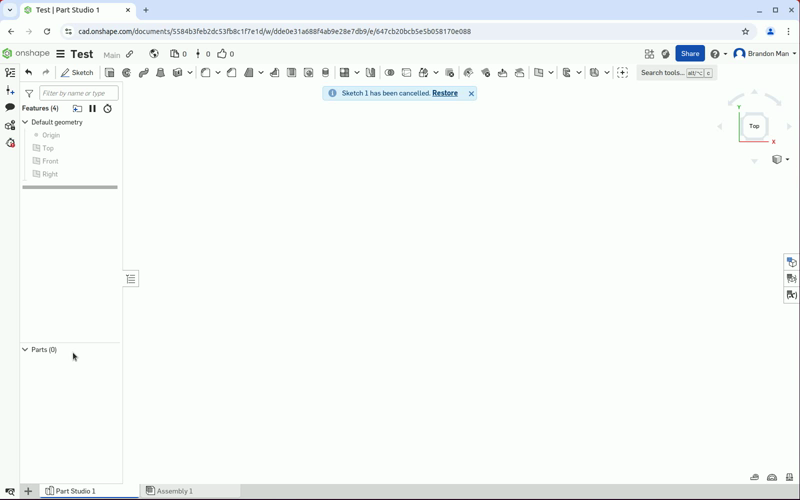
key(space)
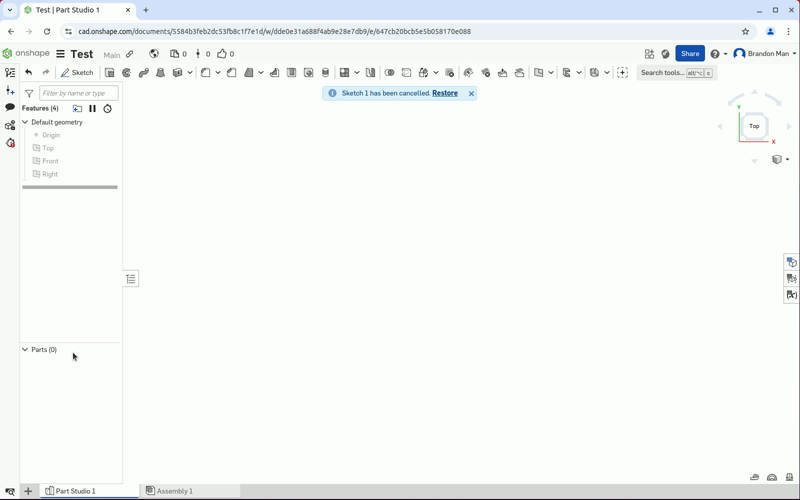
key_down(shift)
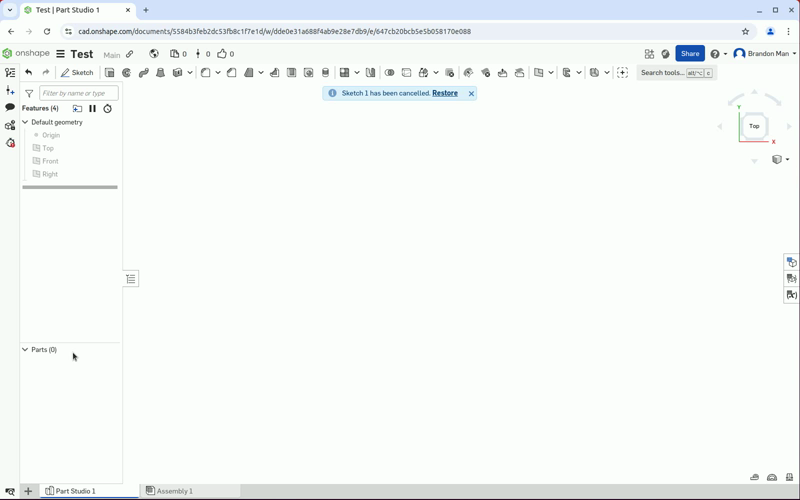
key(up)
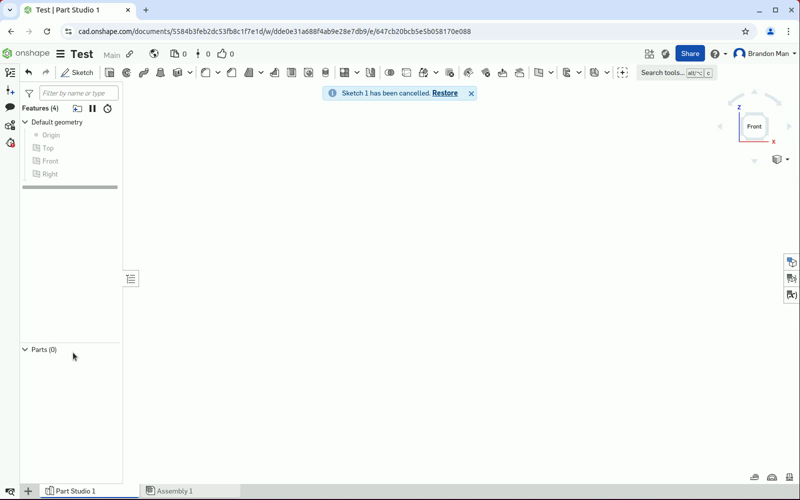
key_up(shift)
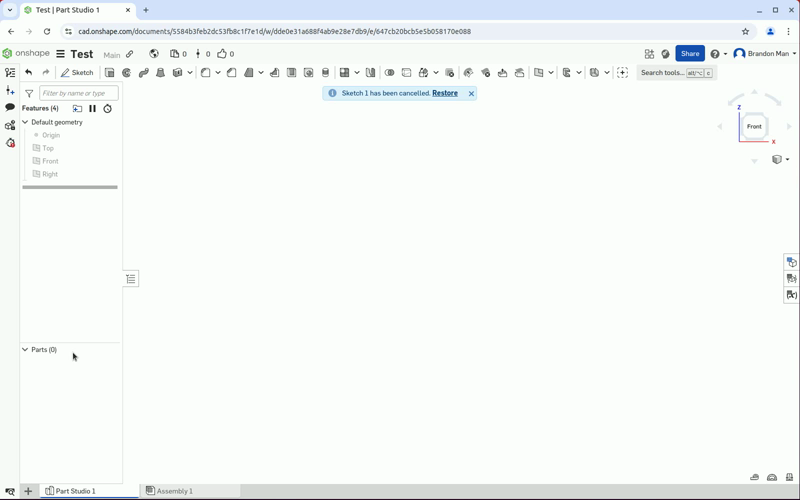
key(space)
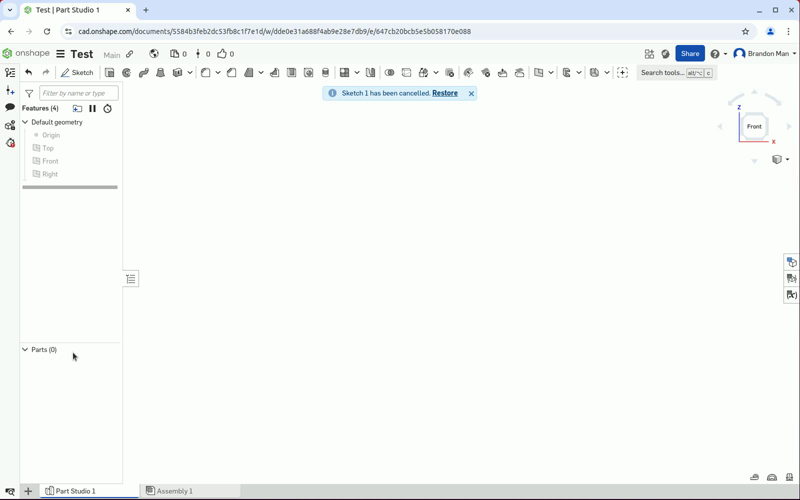
key_down(shift)
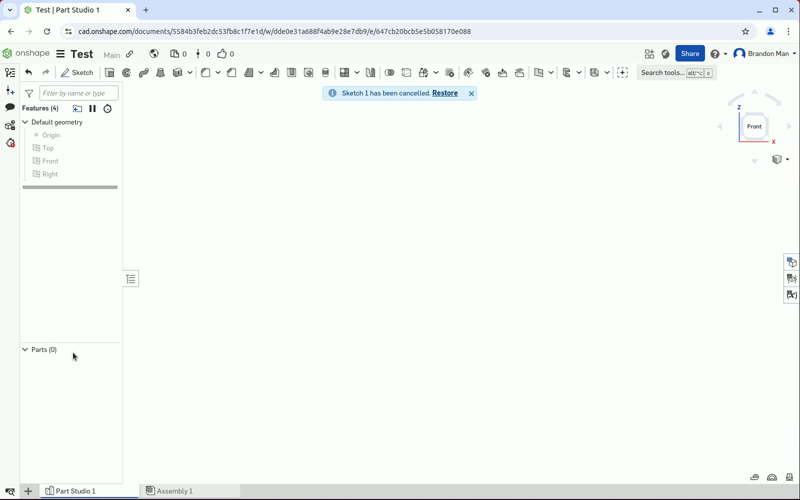
key(left)
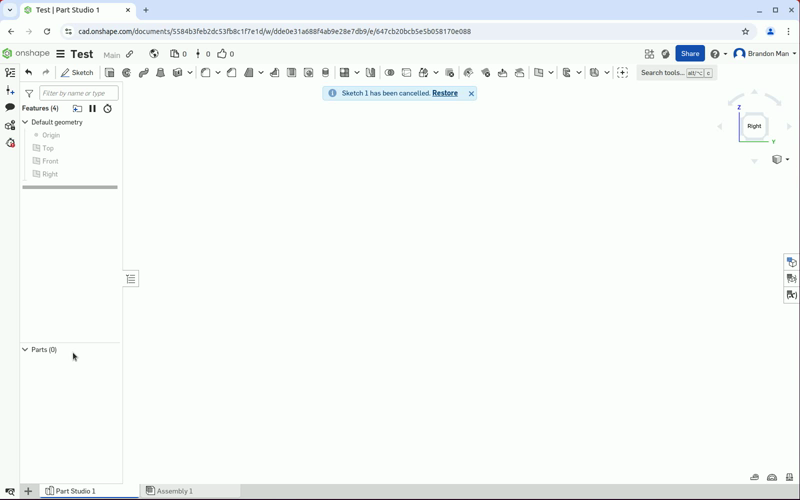
key_up(shift)
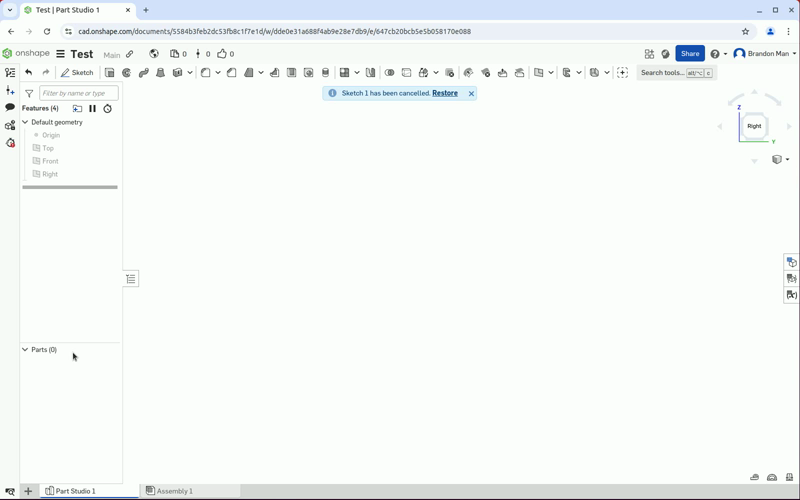
mouse_move(73, 352)
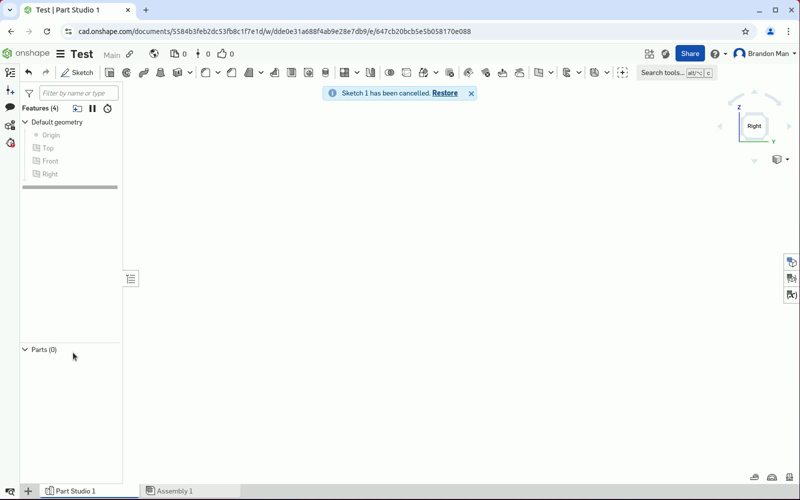
key(shift+y)
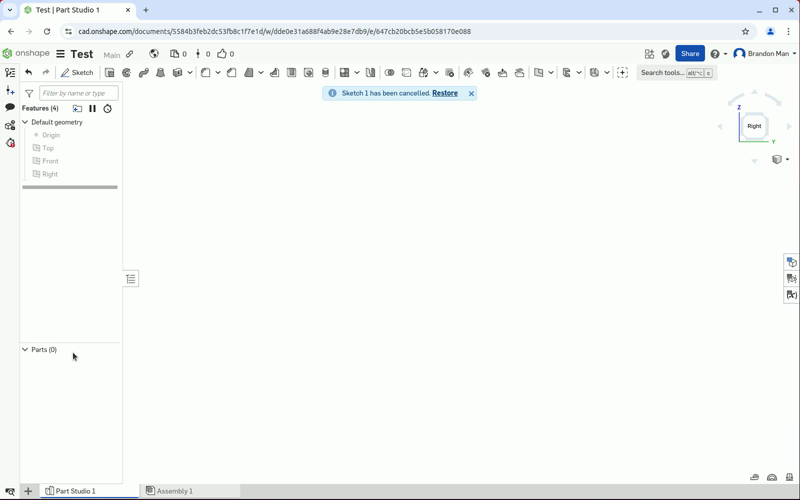
key(shift+s)
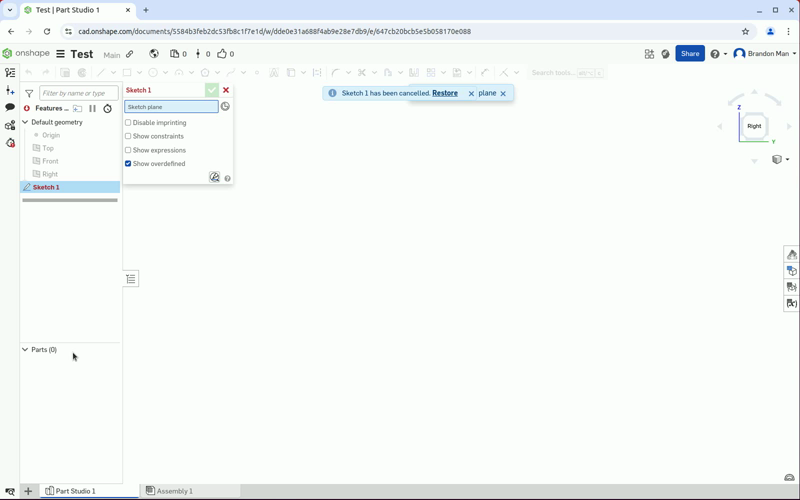
mouse_move(73, 176)
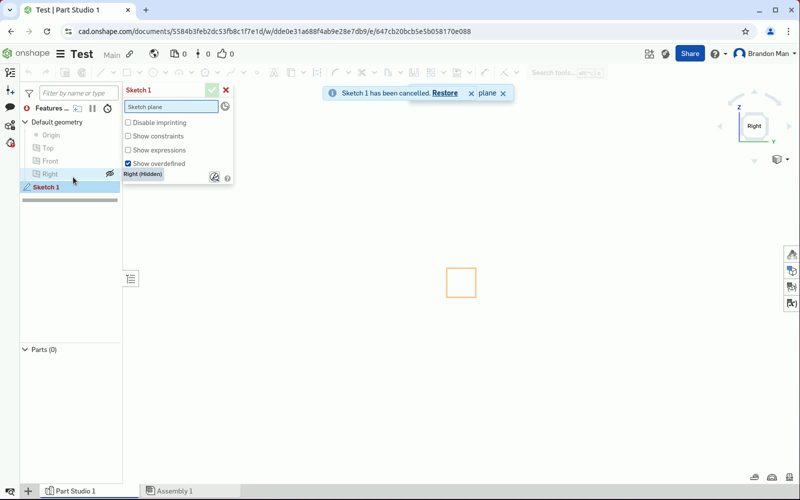
click(73, 176)
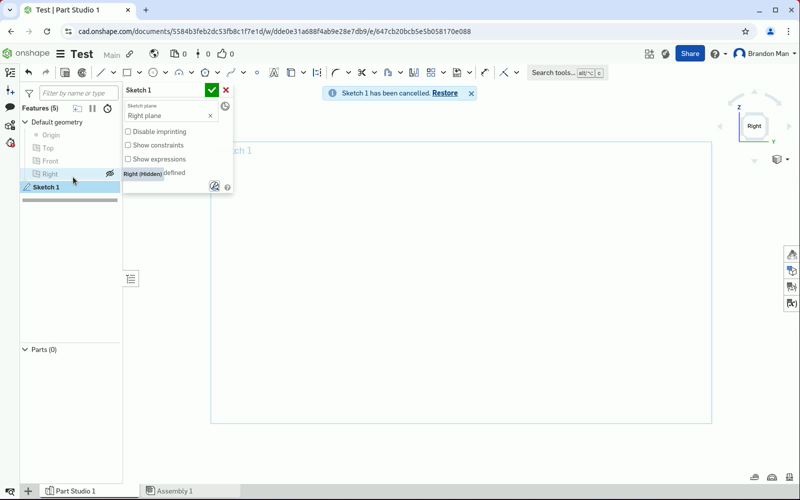
mouse_move(73, 352)
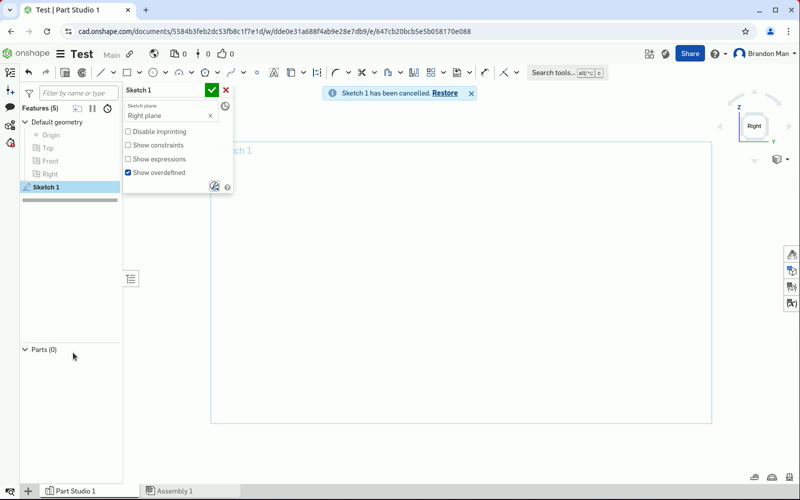
key(y)
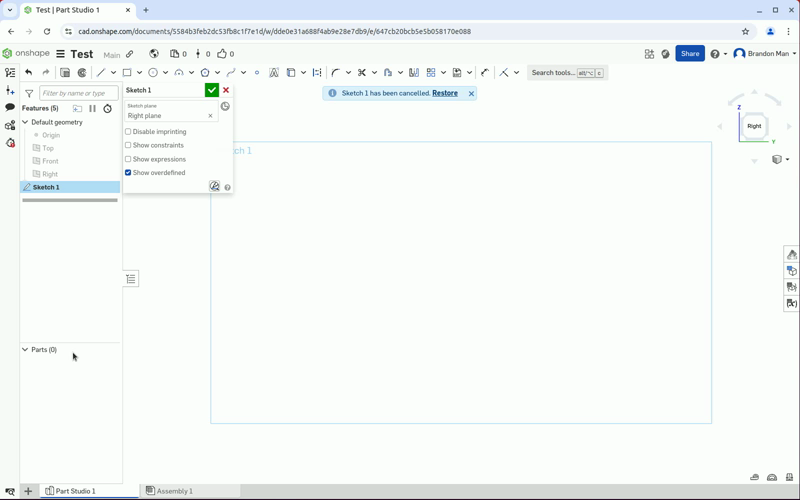
key(l)
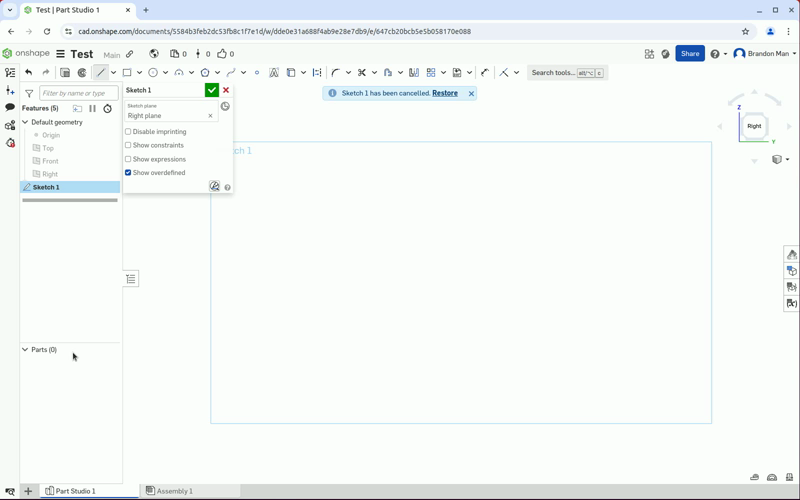
key_down(shift)
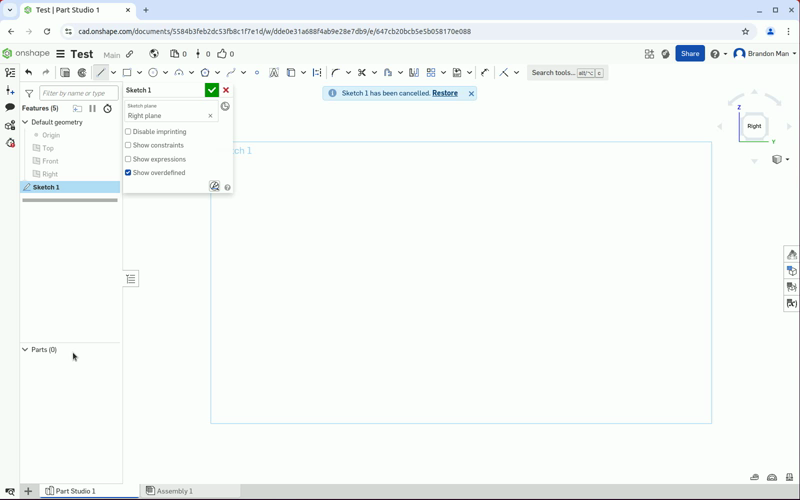
mouse_move(441, 189)
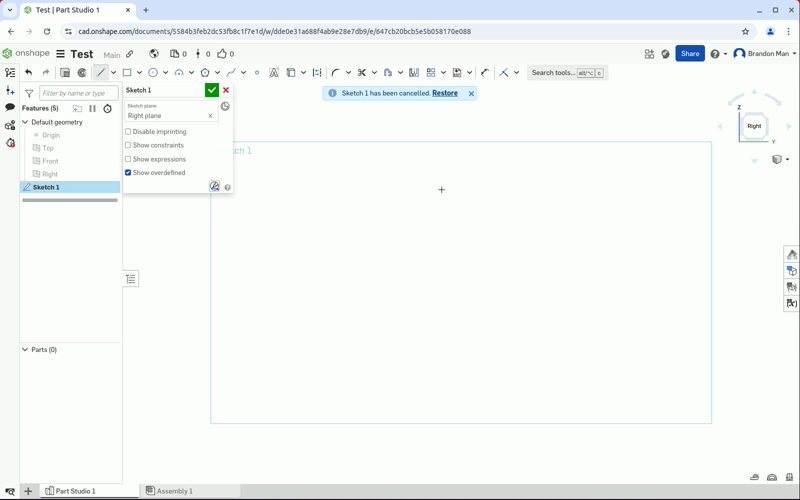
click(441, 189)
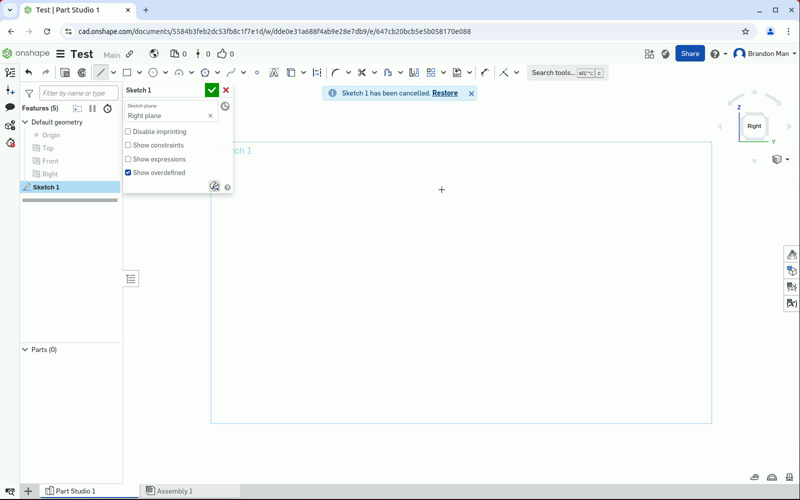
key_up(shift)
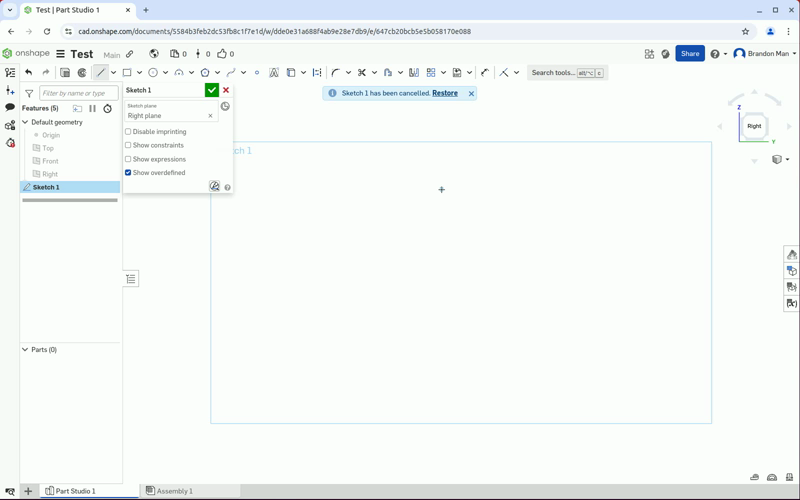
key_down(shift)
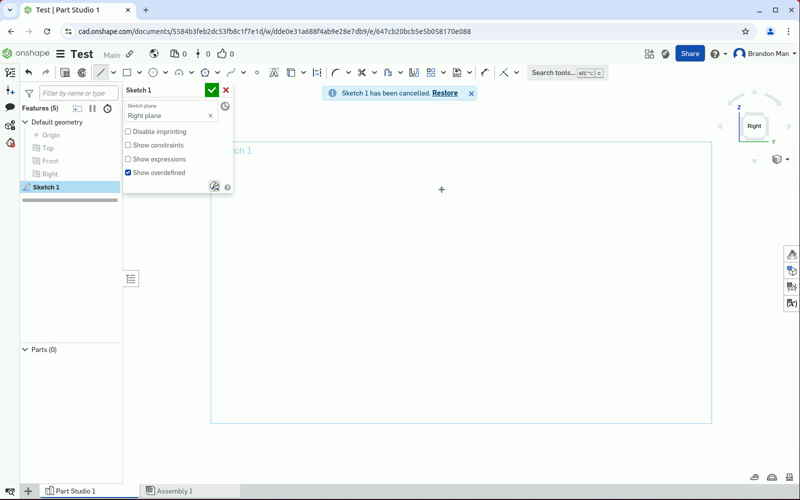
mouse_move(471, 189)
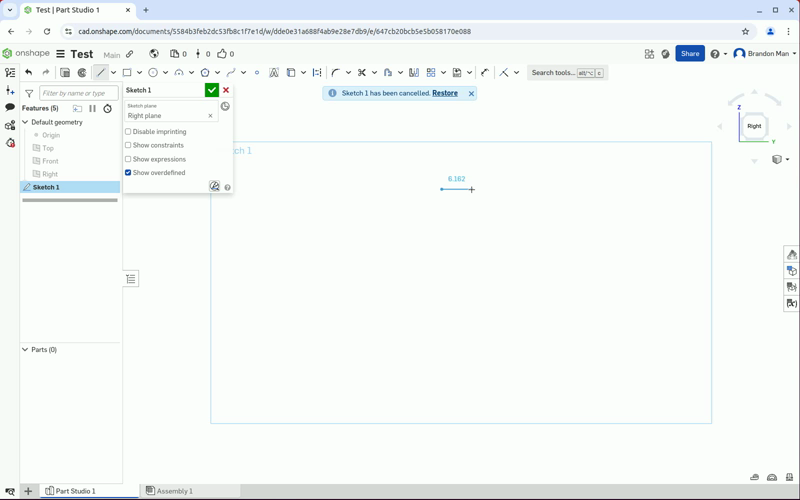
mouse_move(454, 189)
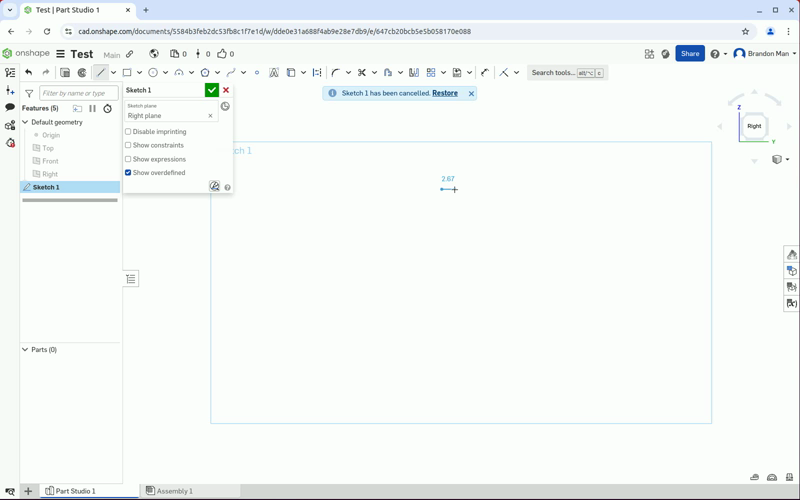
click(454, 189)
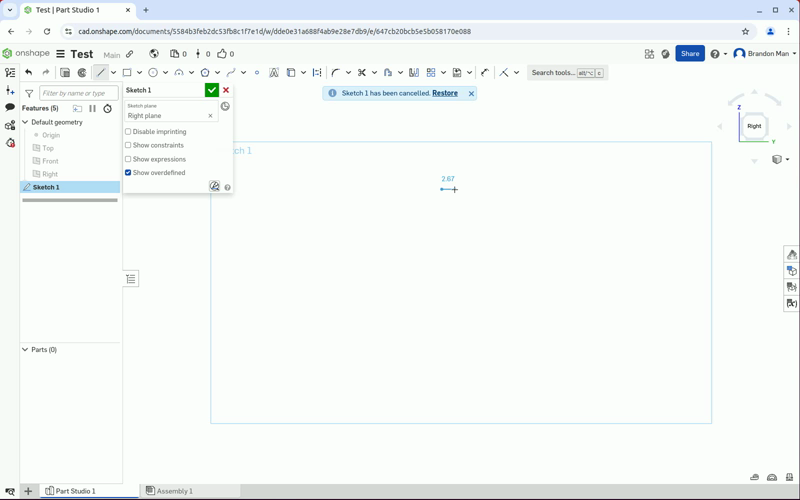
key_up(shift)
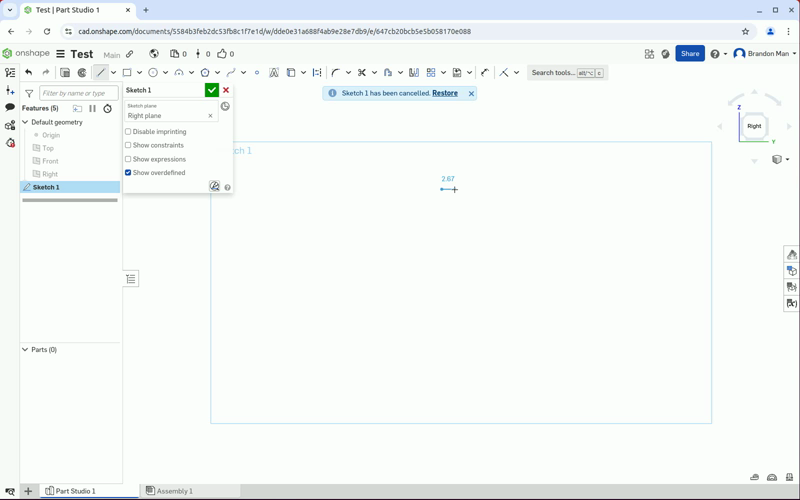
key(esc)
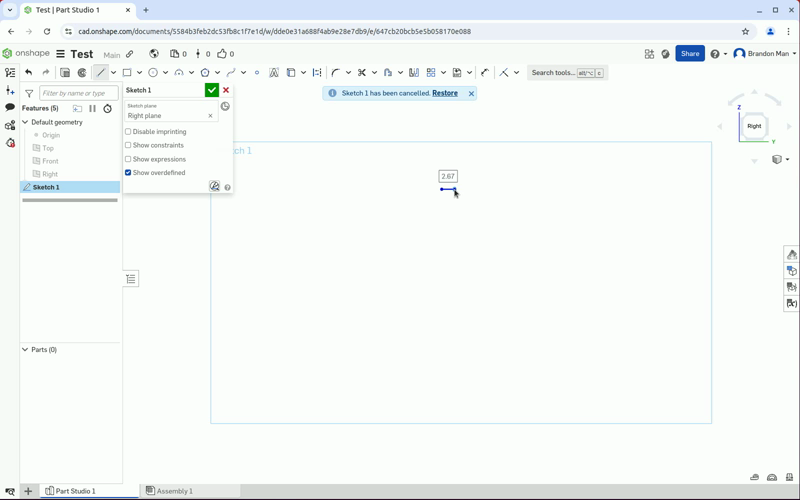
key(a)
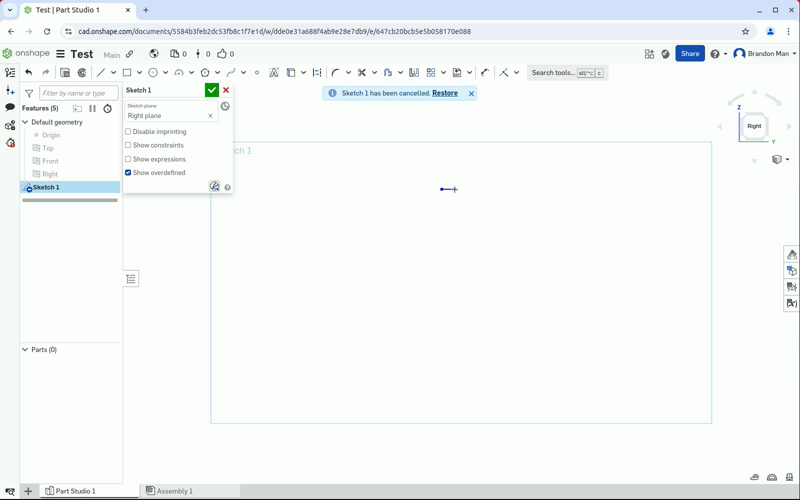
mouse_move(454, 189)
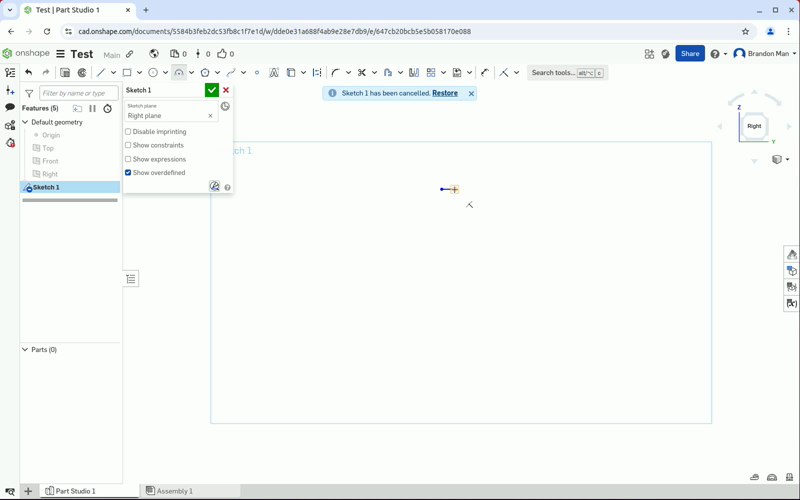
click(454, 189)
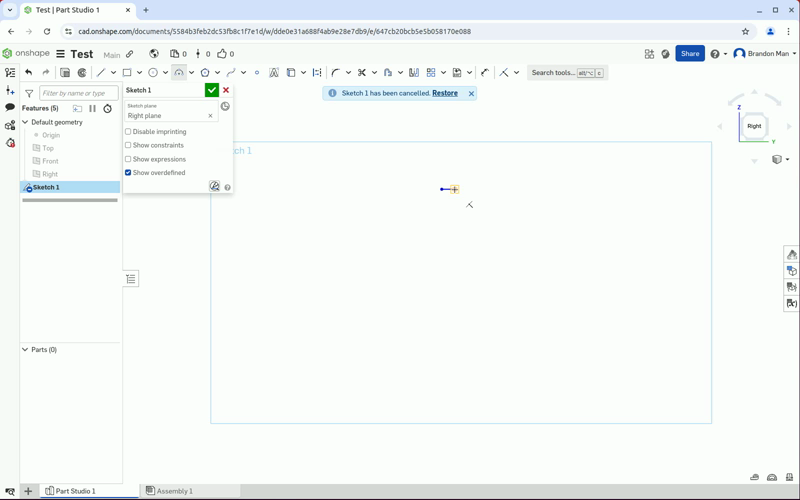
key_down(shift)
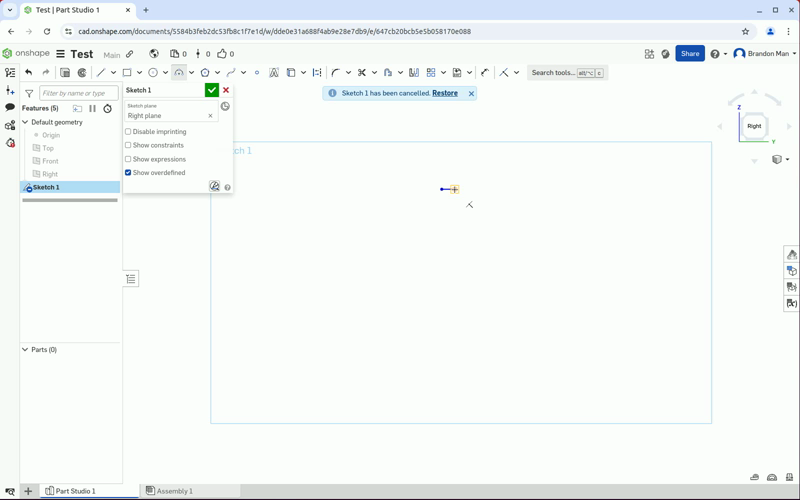
mouse_move(467, 189)
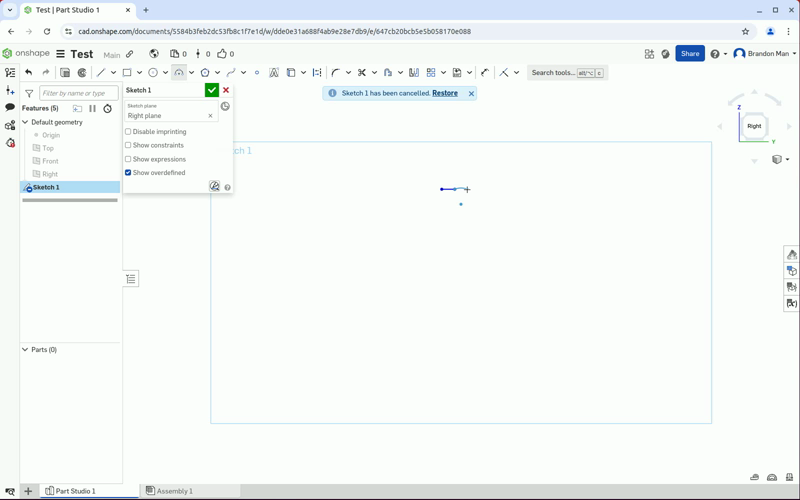
click(467, 189)
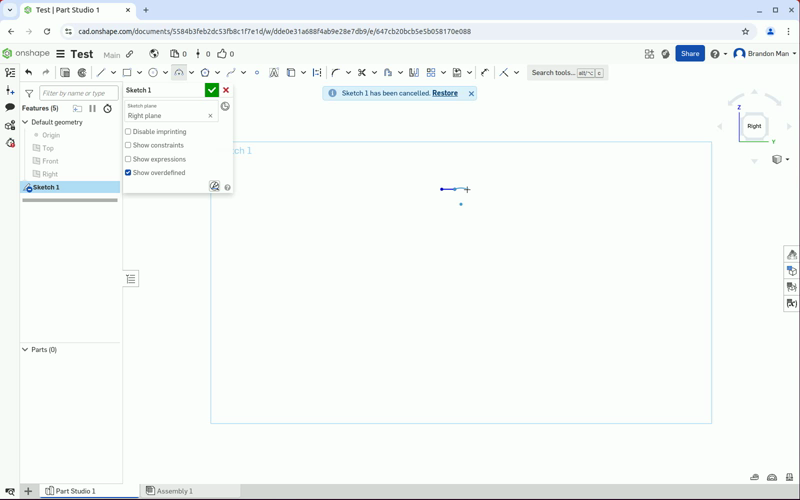
mouse_move(461, 183)
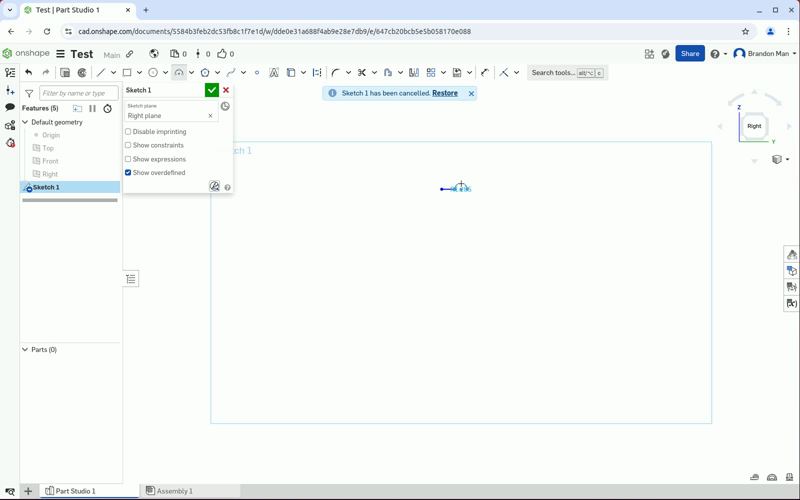
click(461, 183)
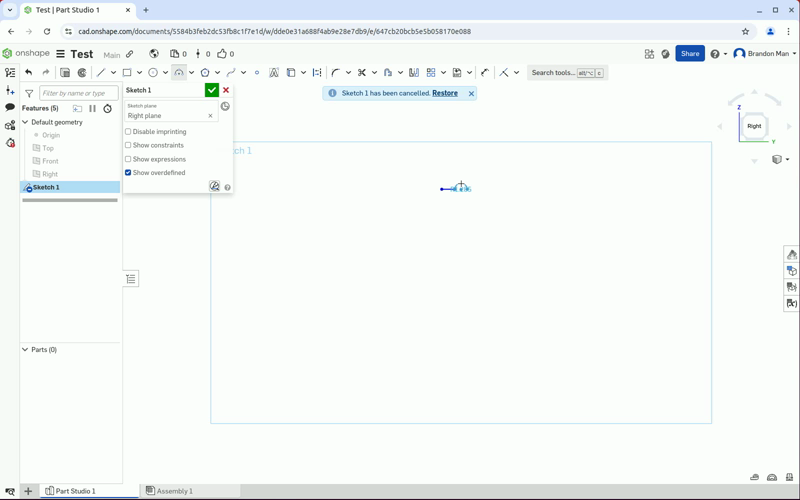
key_up(shift)
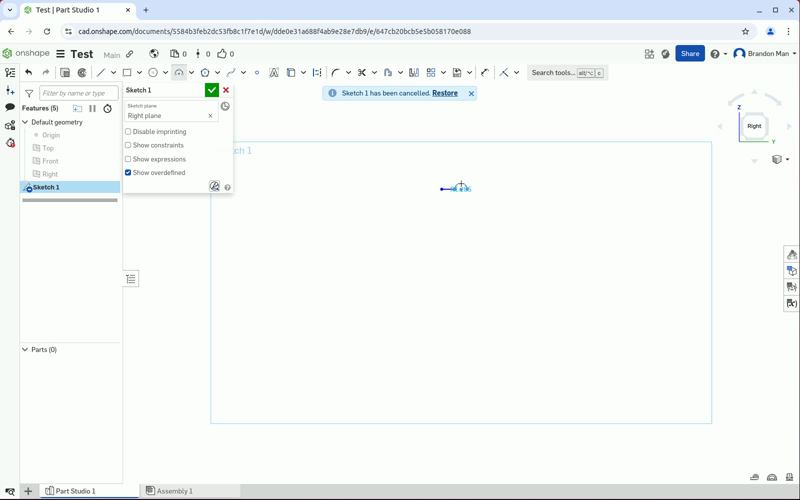
key(esc)
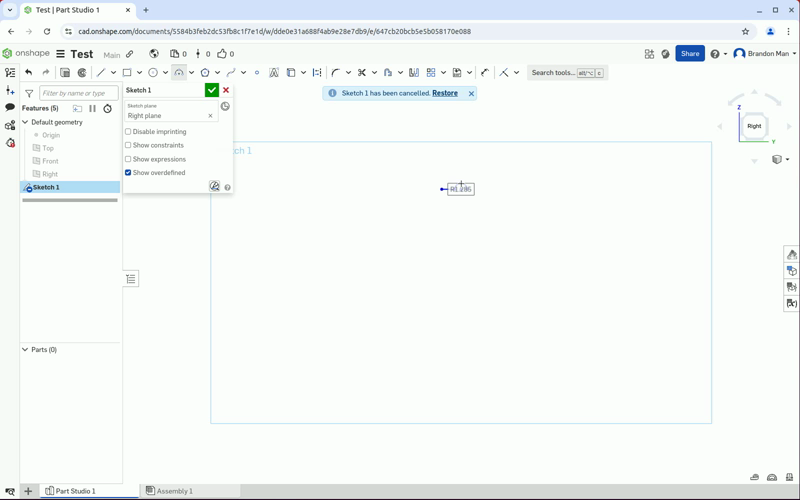
key(l)
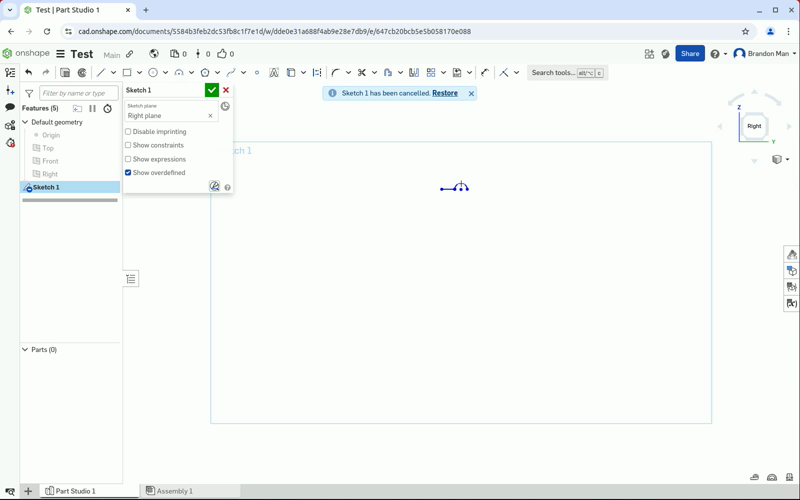
mouse_move(467, 189)
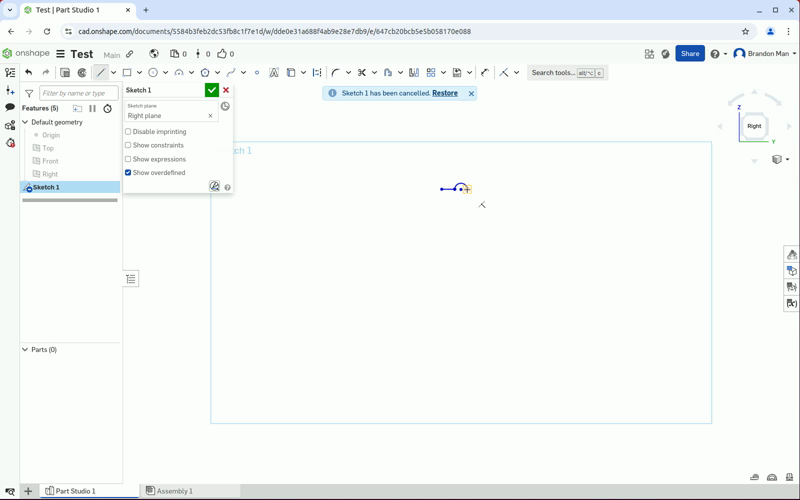
click(467, 189)
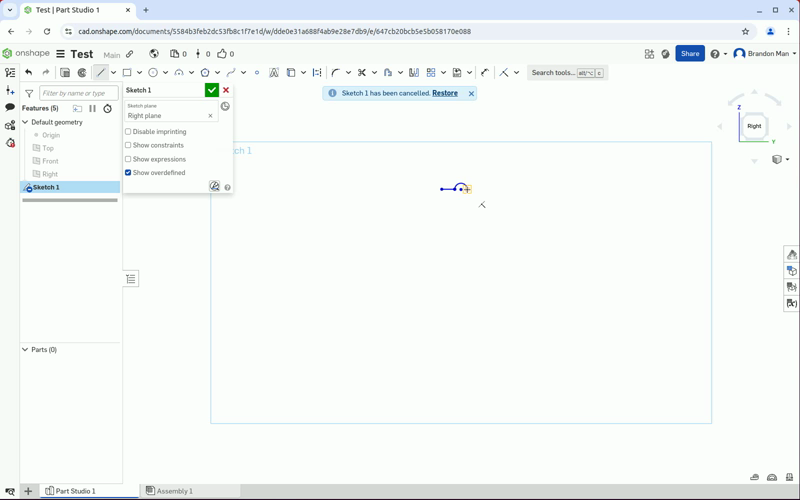
key_down(shift)
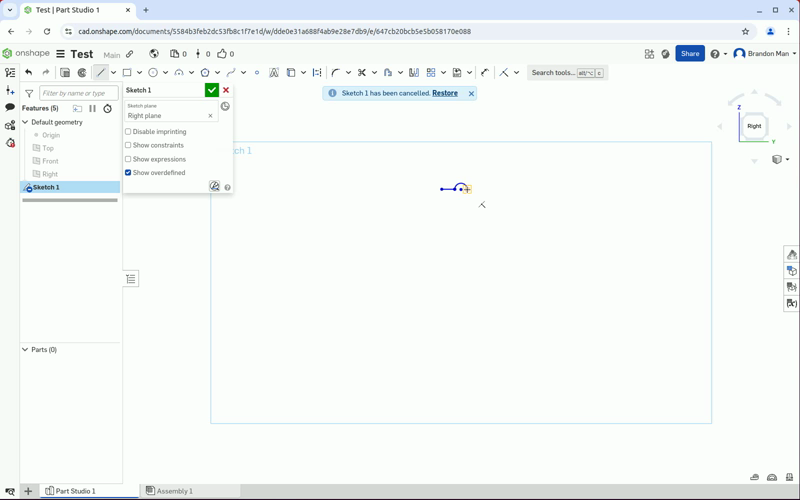
mouse_move(497, 189)
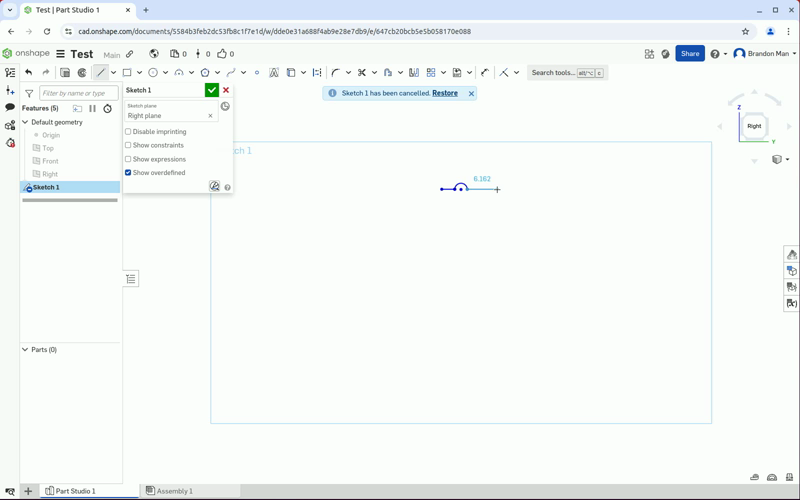
mouse_move(480, 189)
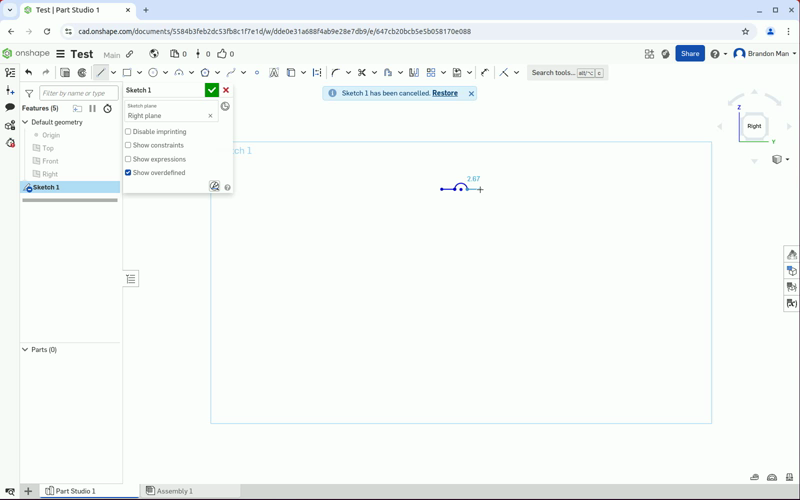
click(480, 189)
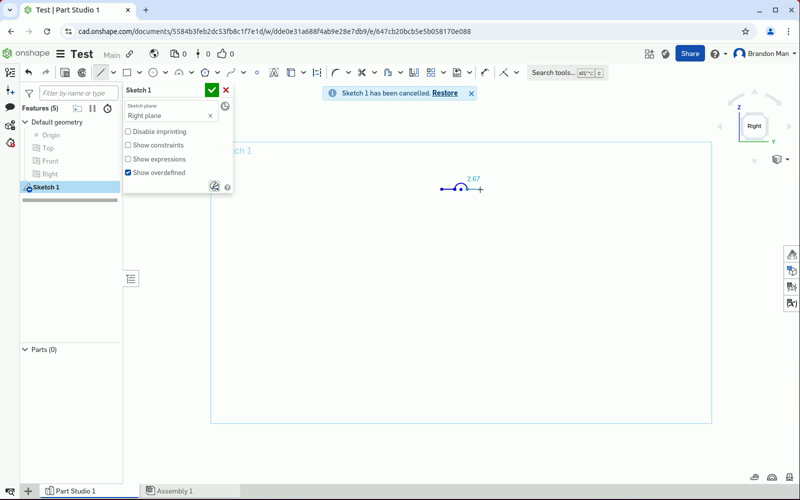
key_up(shift)
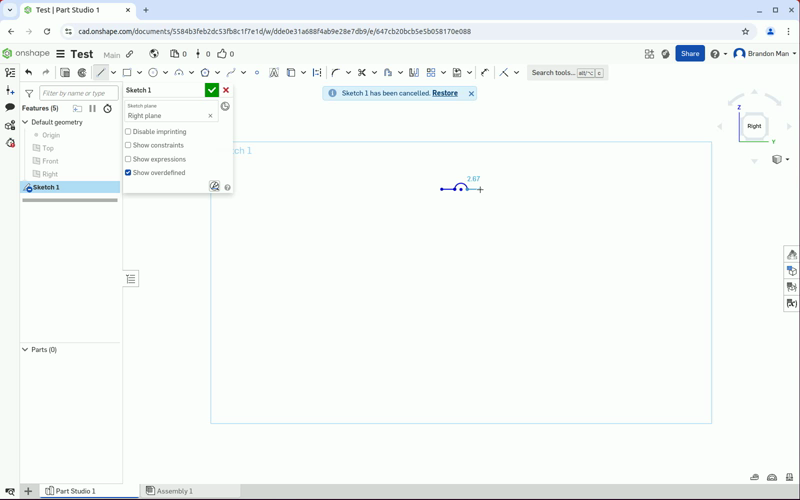
key(esc)
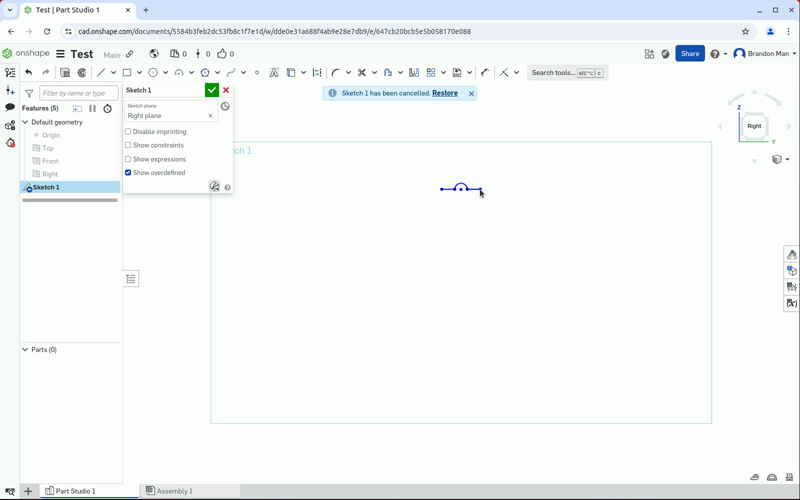
key(a)
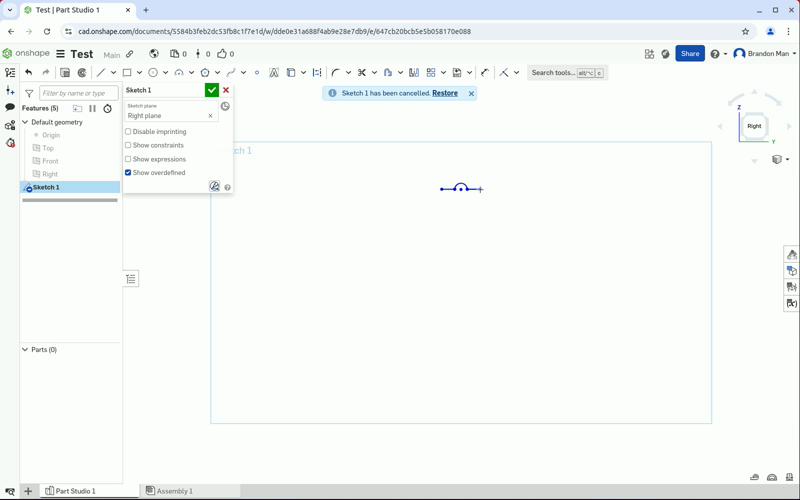
mouse_move(480, 189)
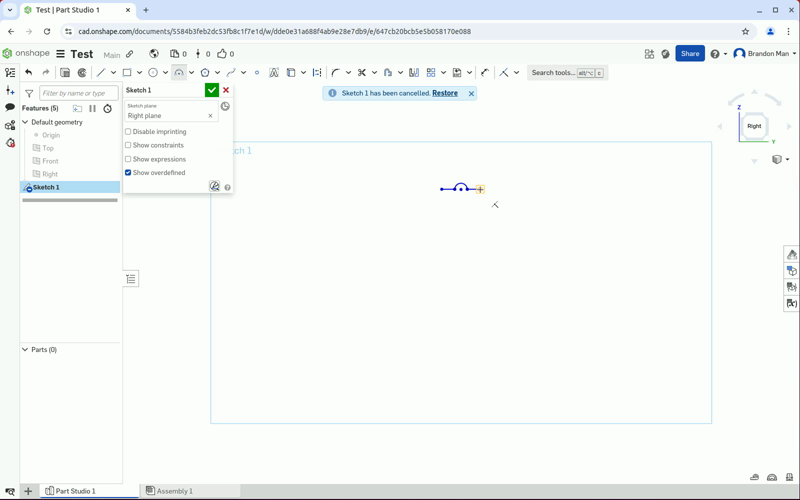
click(480, 189)
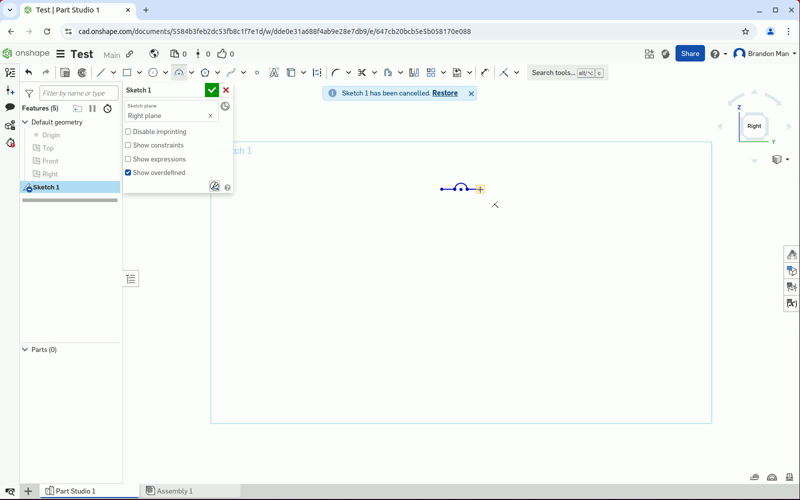
mouse_move(441, 189)
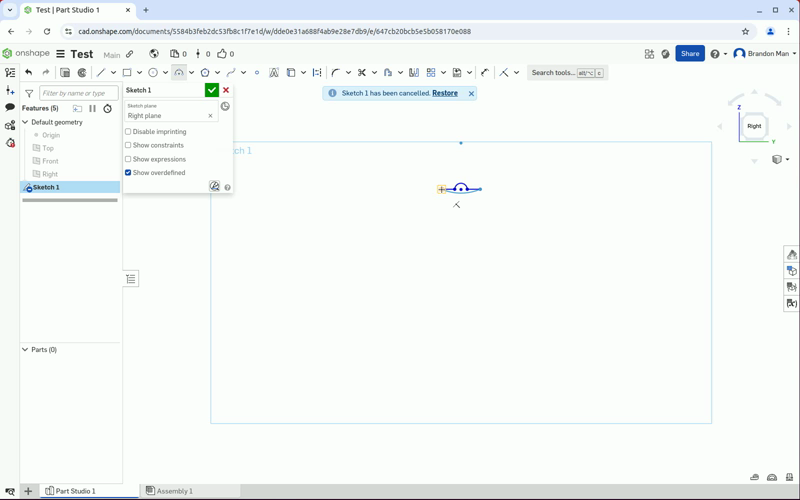
click(441, 189)
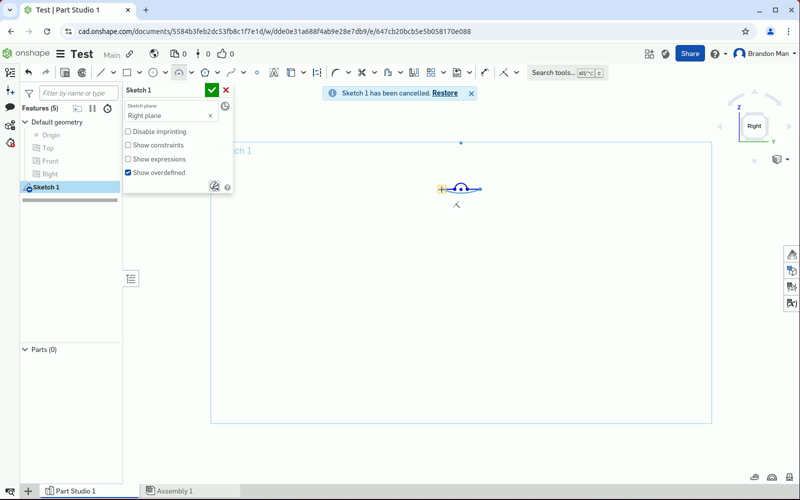
key_down(shift)
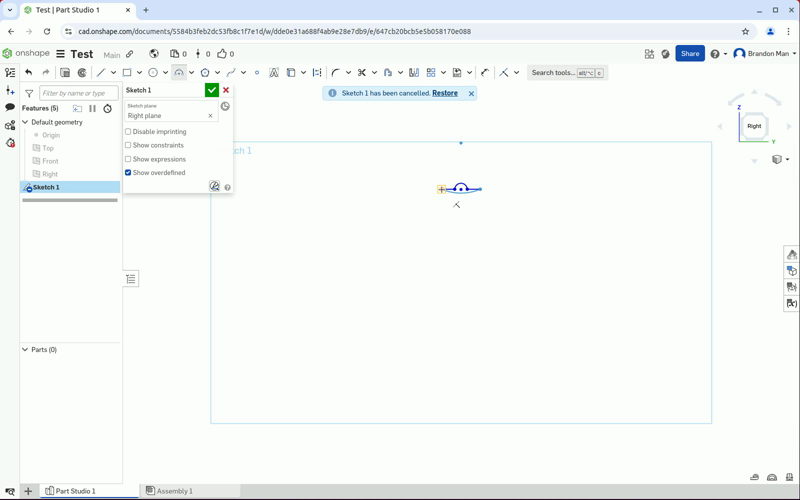
mouse_move(461, 170)
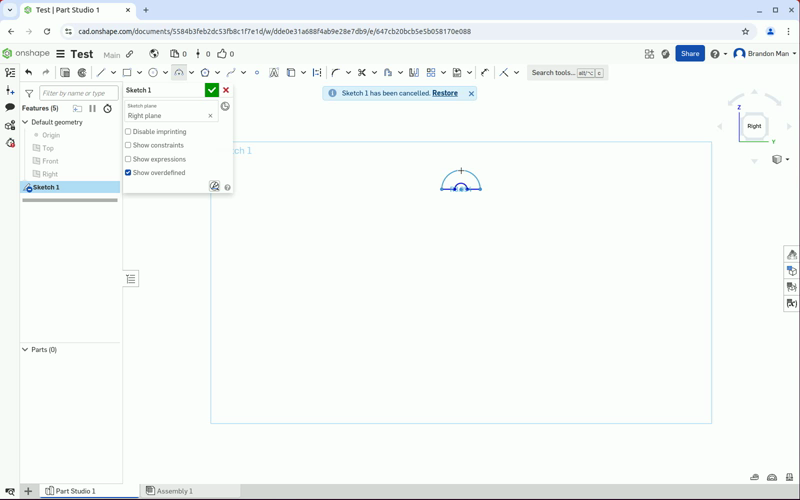
click(461, 170)
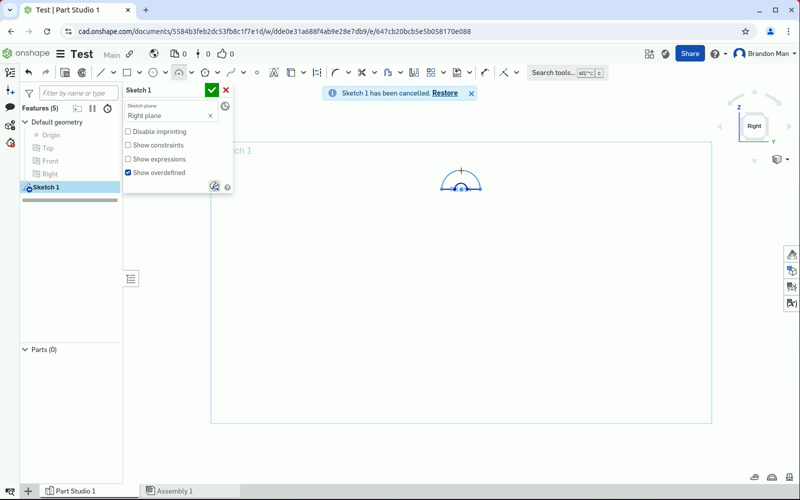
key_up(shift)
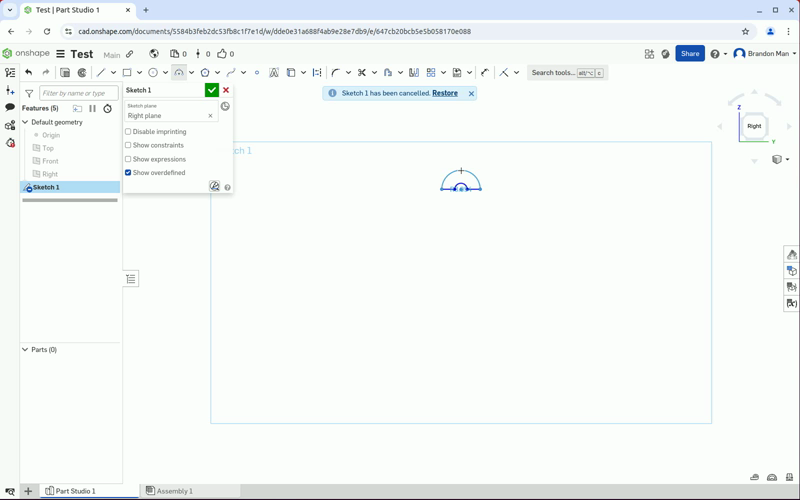
key(esc)
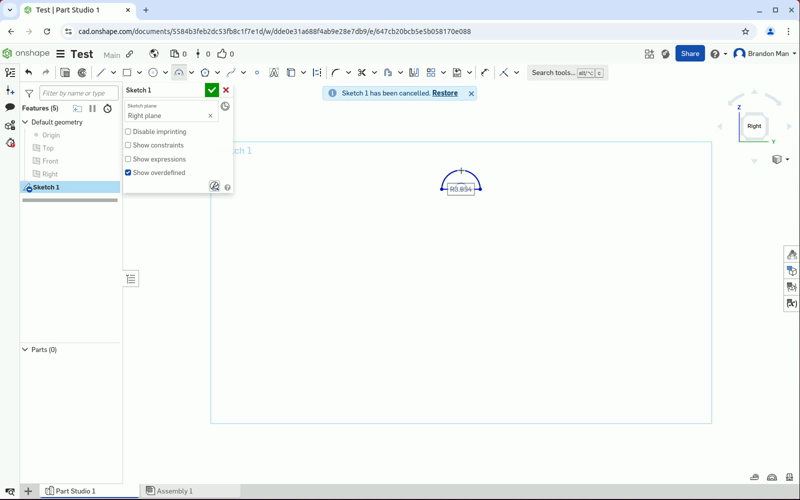
mouse_move(447, 180)
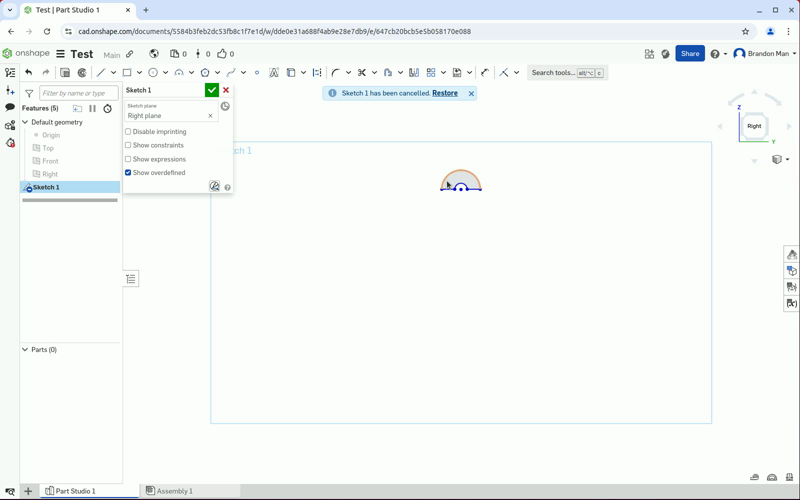
scroll(6)
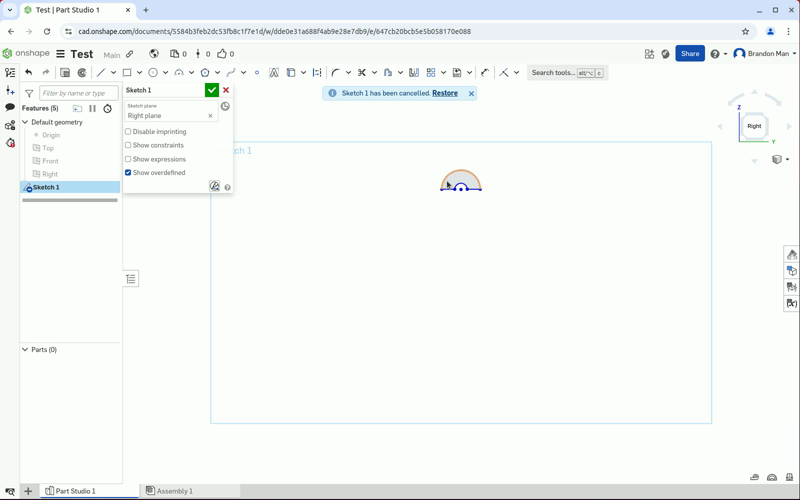
scroll(6)
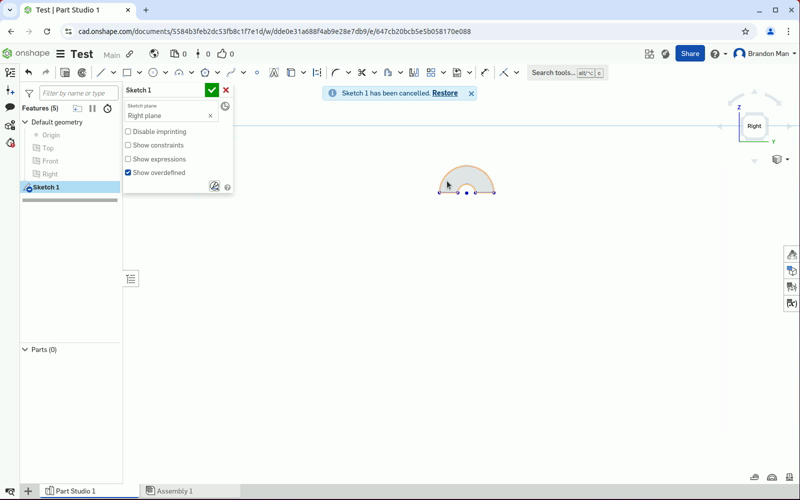
scroll(6)
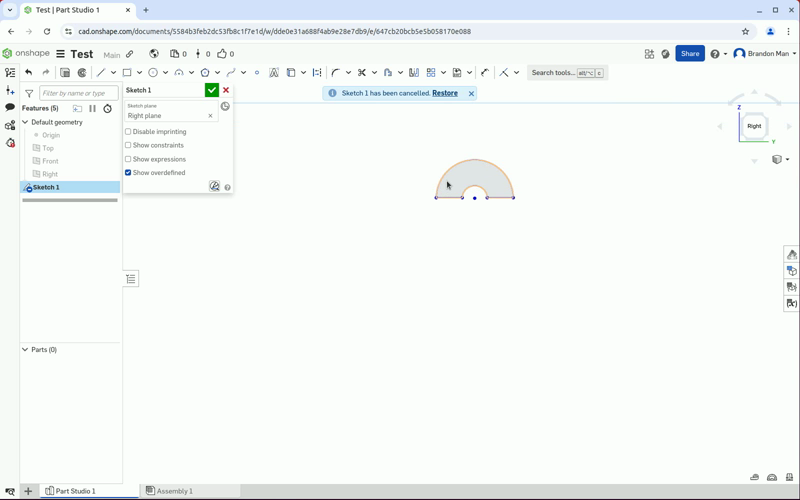
scroll(6)
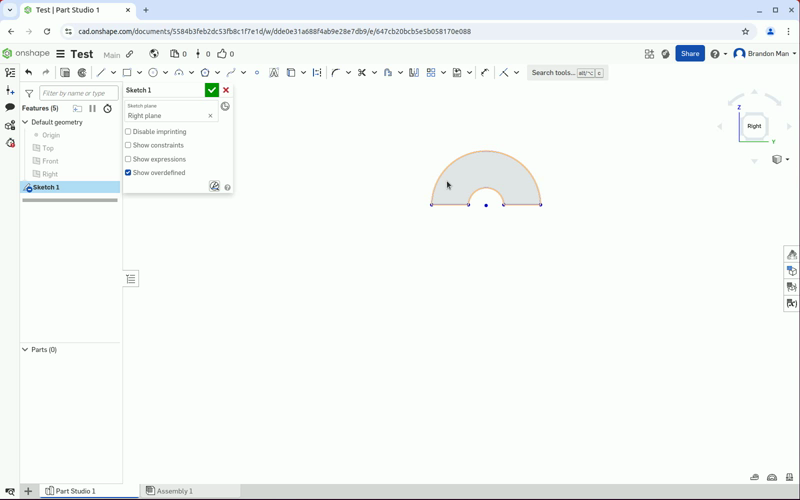
scroll(6)
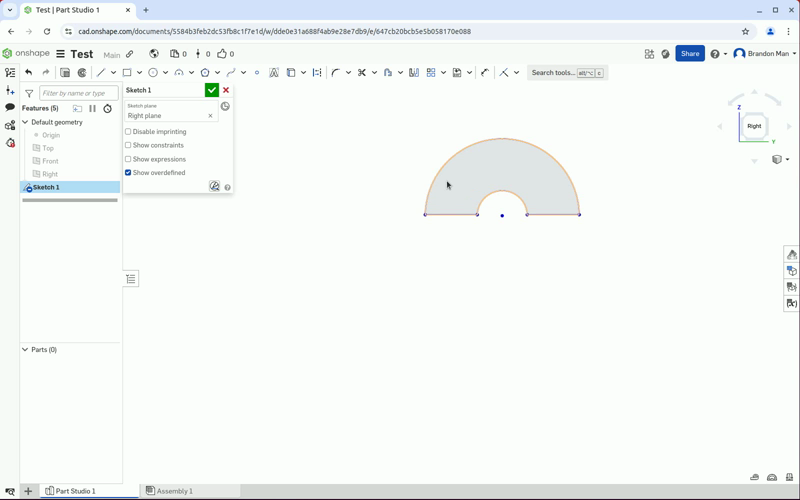
scroll(6)
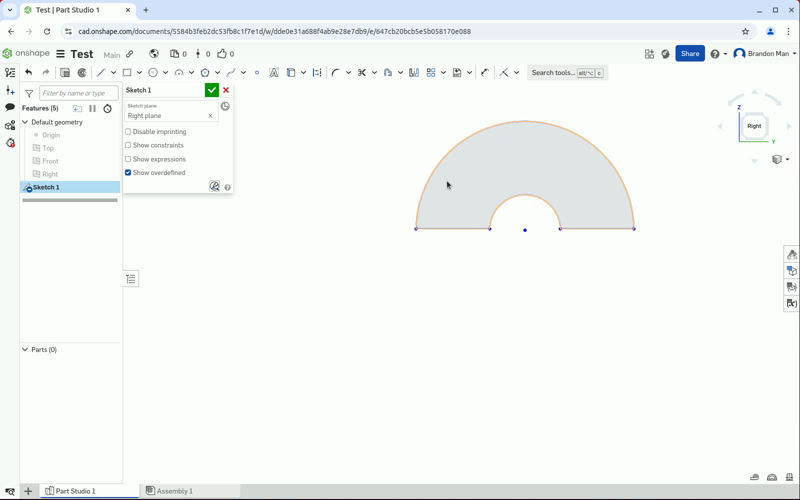
scroll(6)
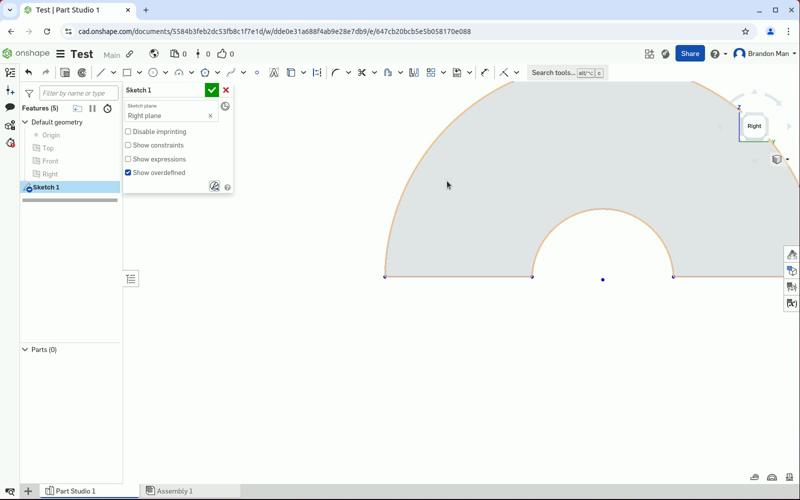
click(447, 180)
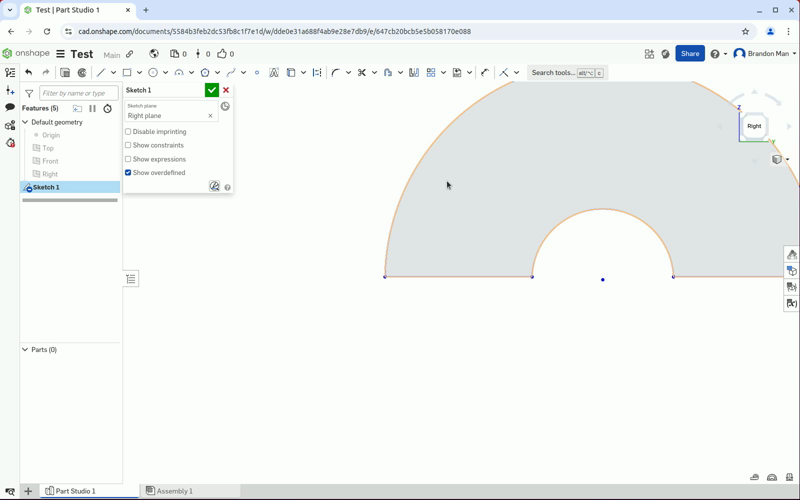
scroll(-6)
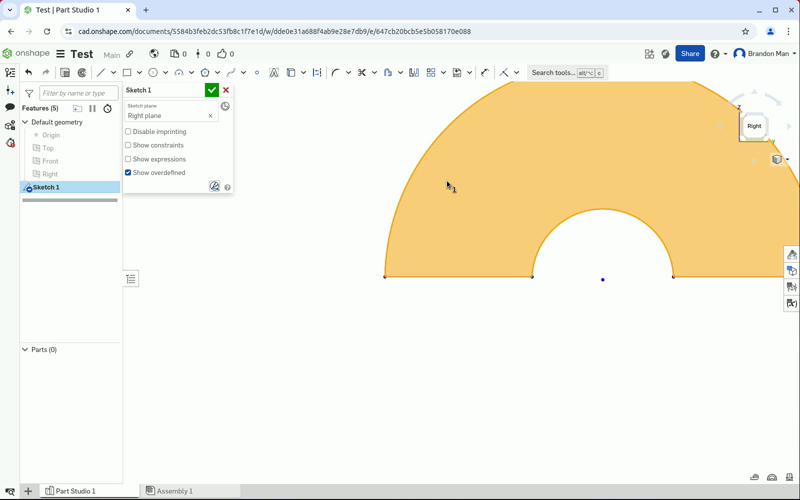
scroll(-6)
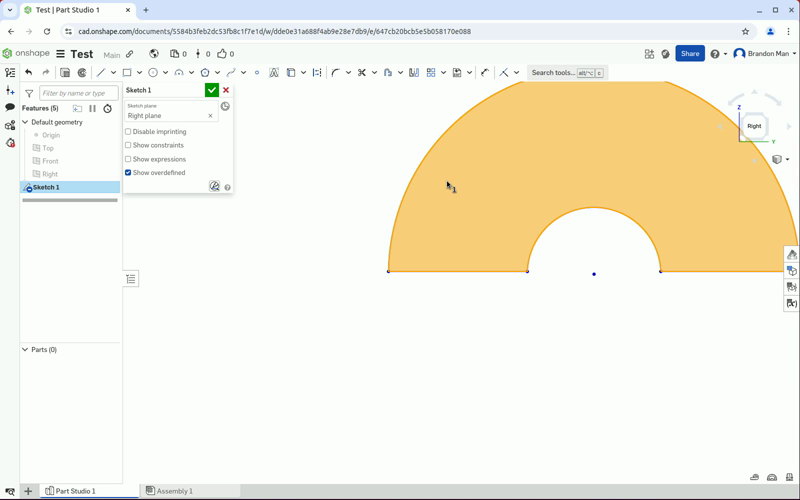
scroll(-6)
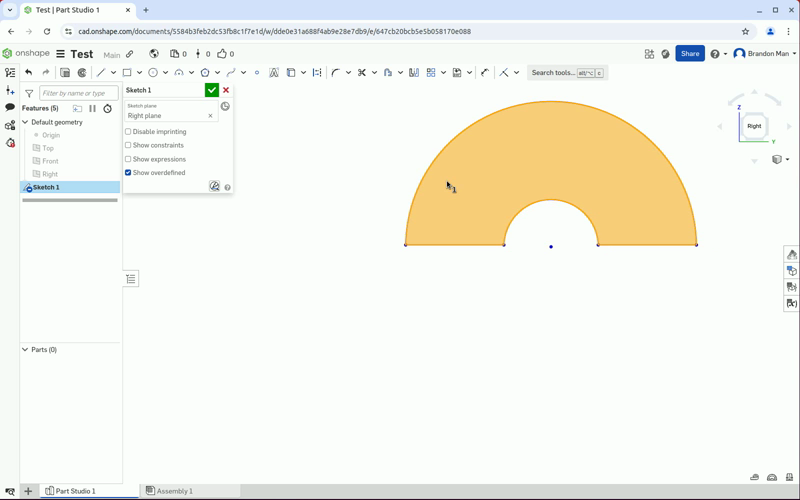
scroll(-6)
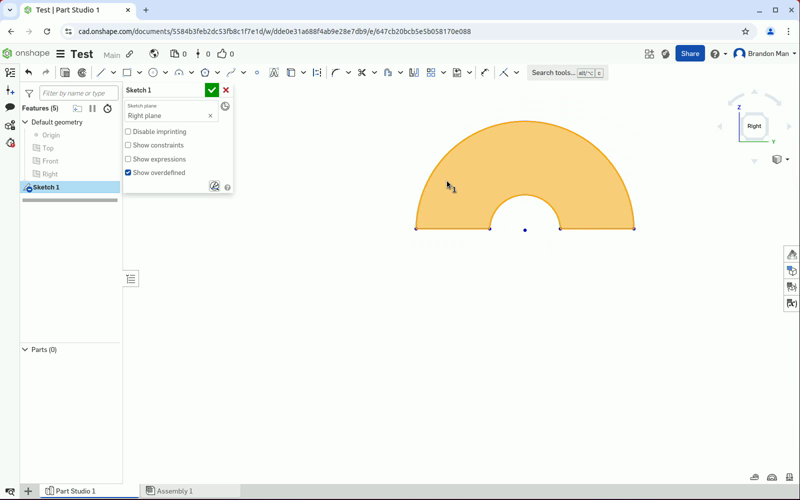
scroll(-6)
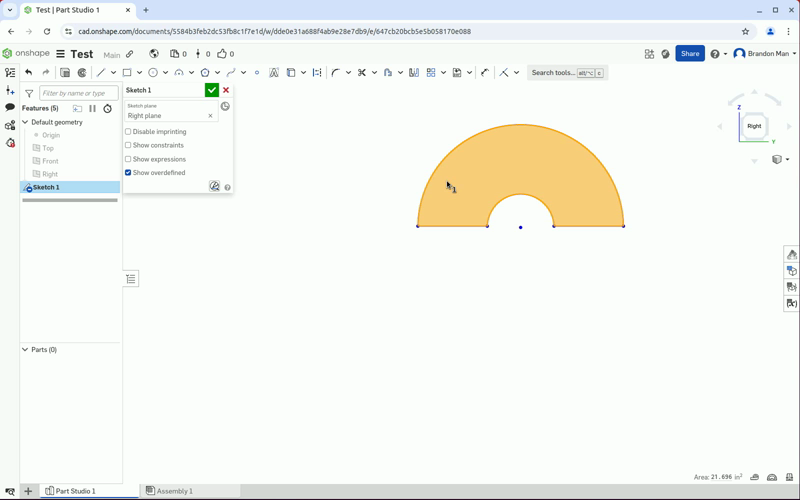
scroll(-6)
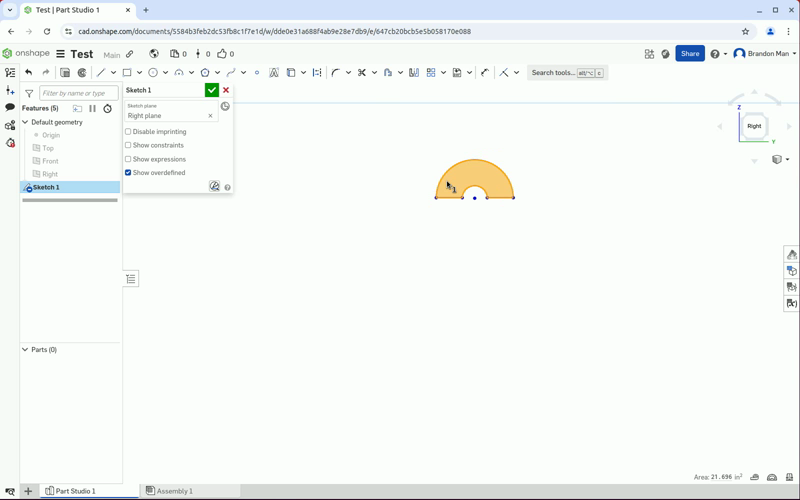
scroll(-6)
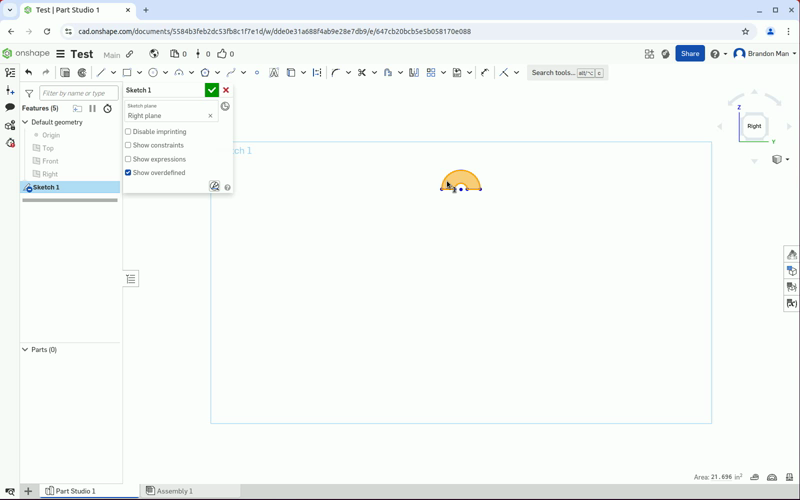
mouse_move(73, 352)
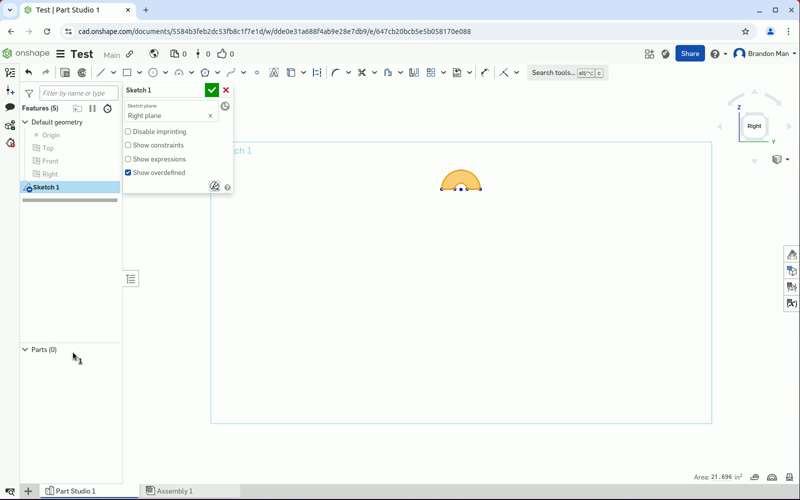
key(shift+y)
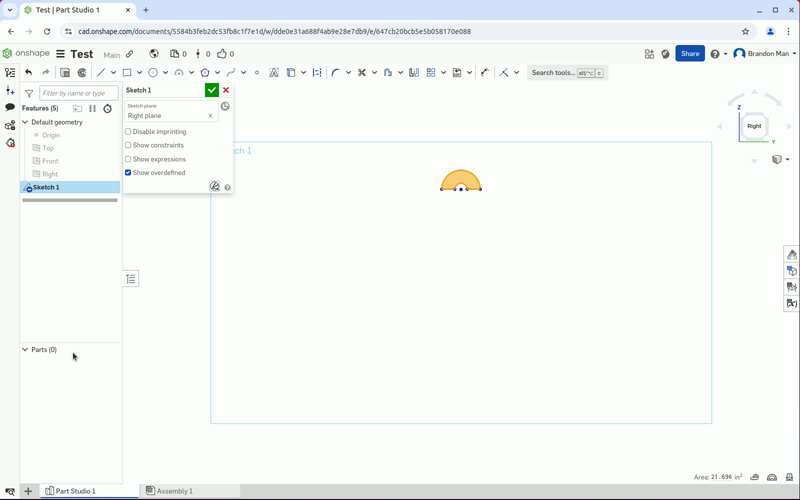
key(shift+e)
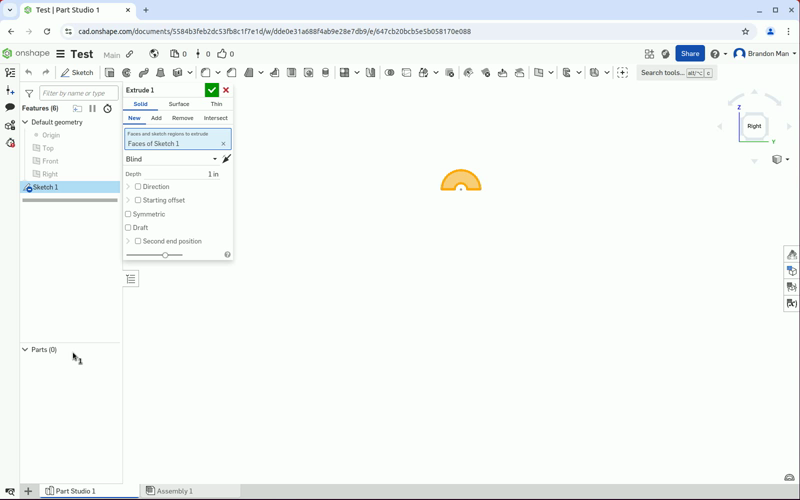
mouse_move(143, 106)
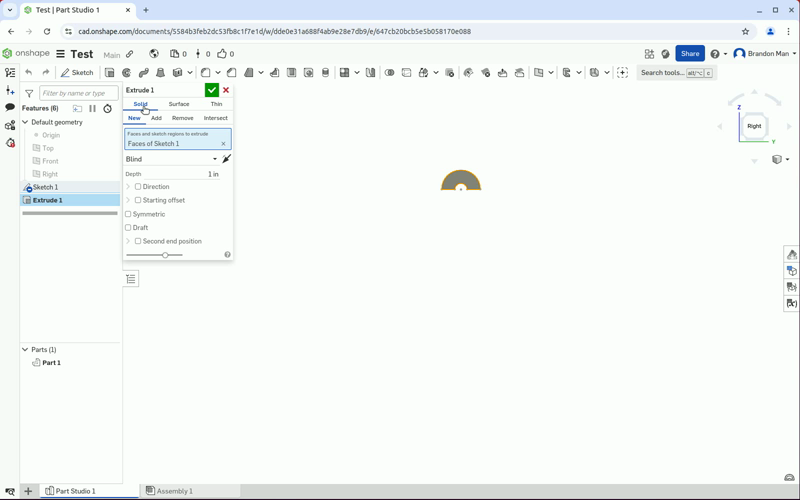
click(143, 106)
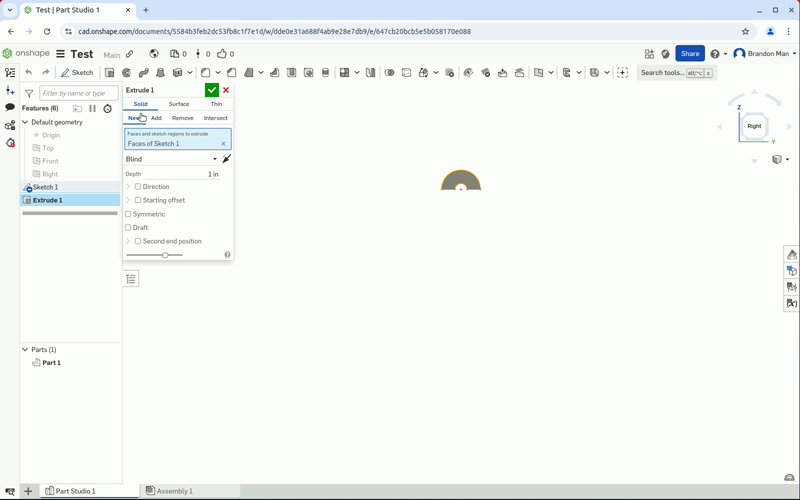
mouse_move(137, 120)
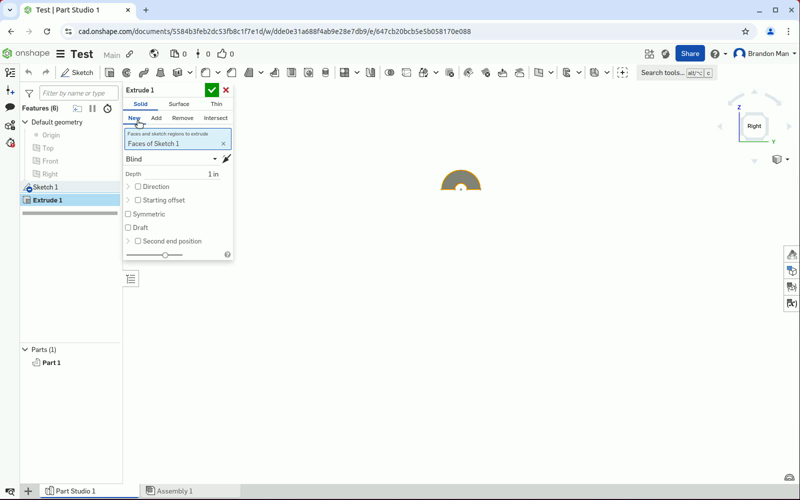
click(137, 120)
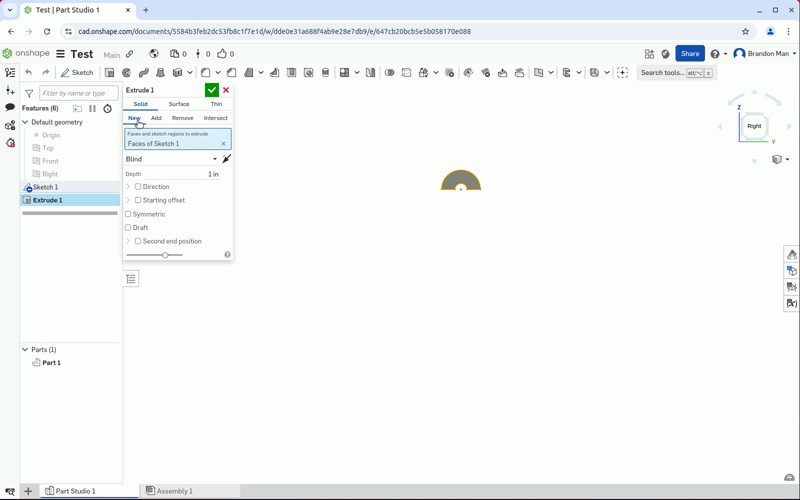
key(tab, 4)
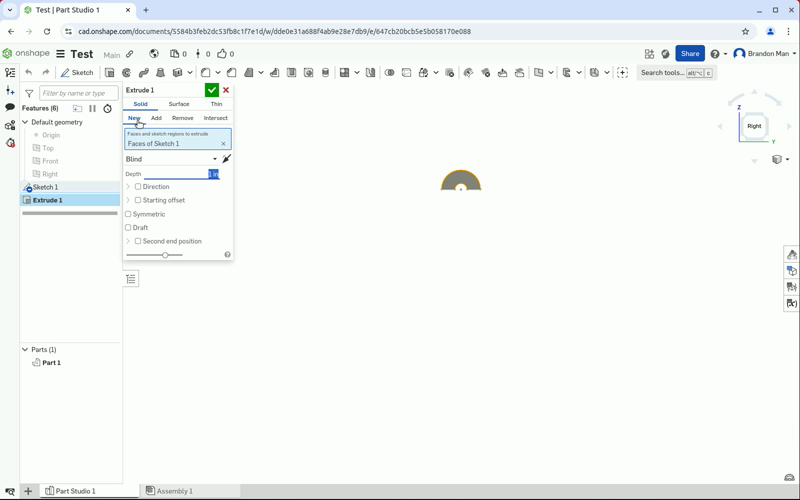
text(2.648)
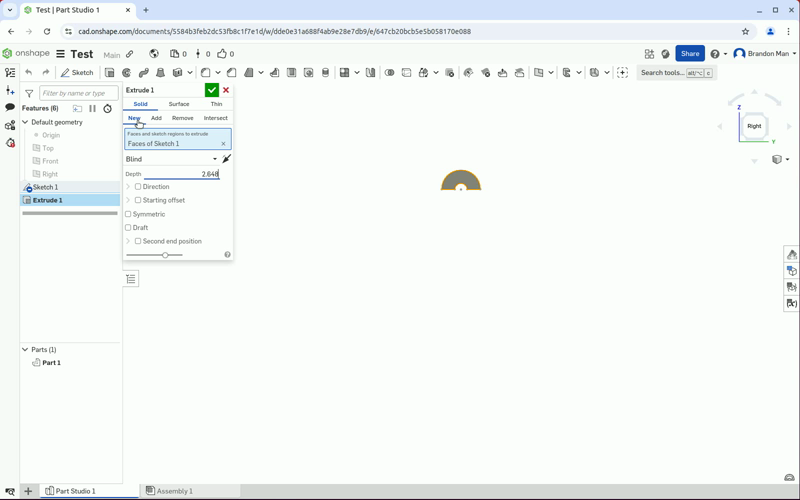
key(enter)
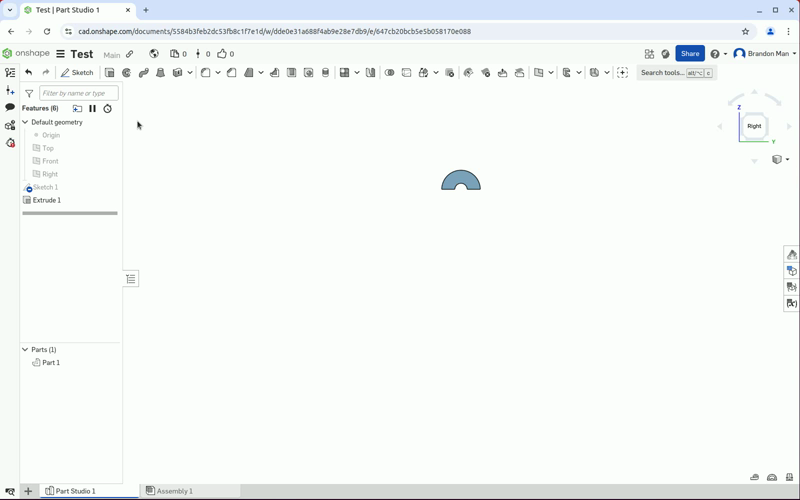
key(shift+h)
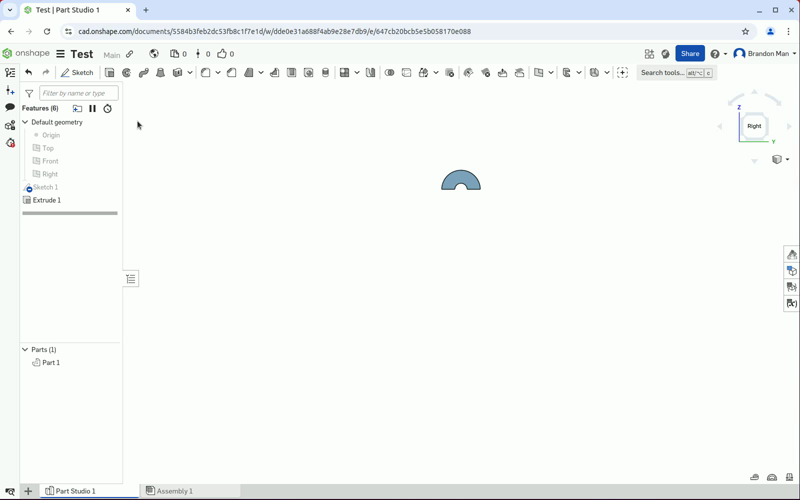
key(shift+h)
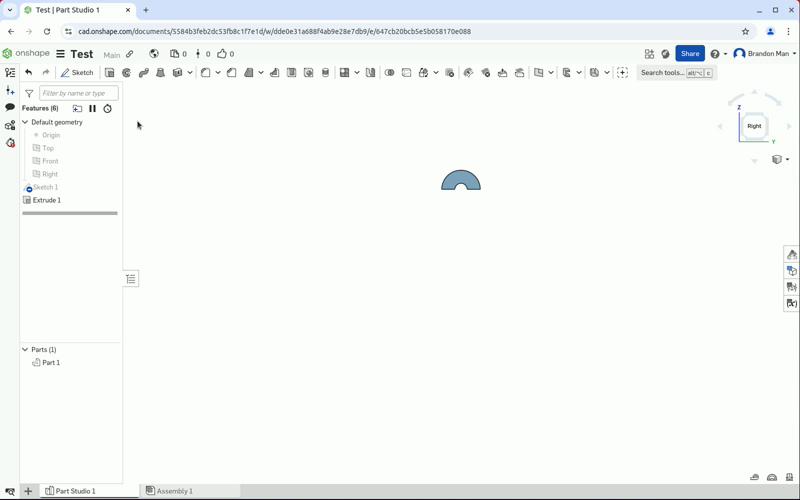
mouse_move(73, 189)
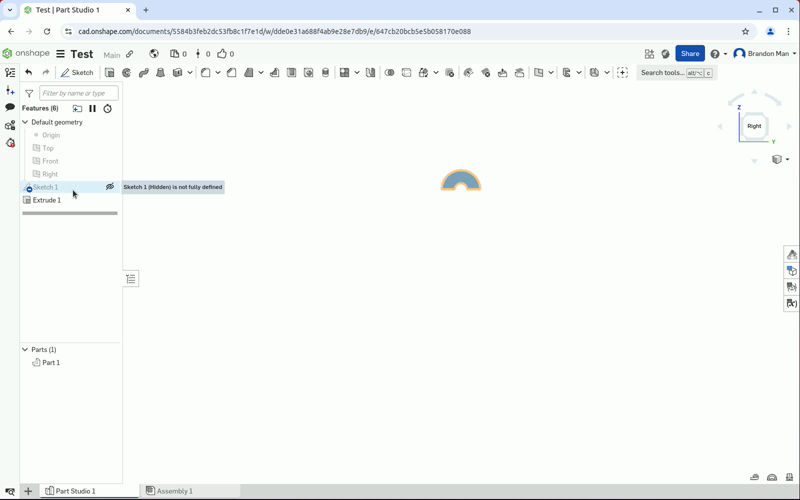
click(73, 189)
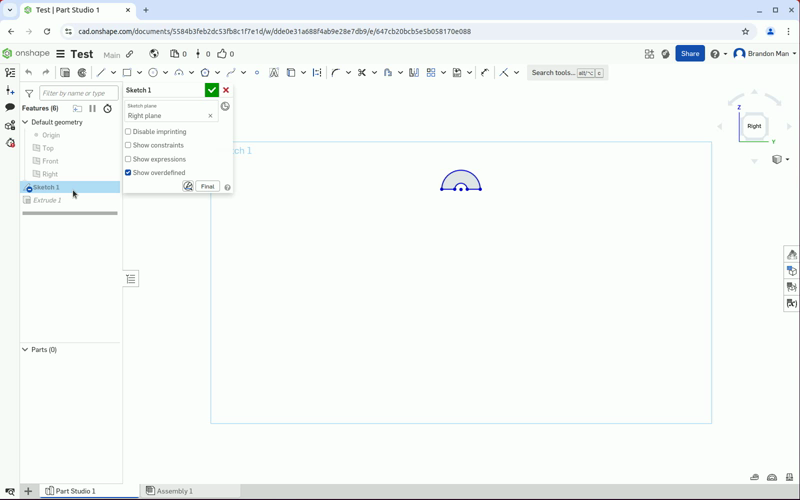
mouse_move(229, 92)
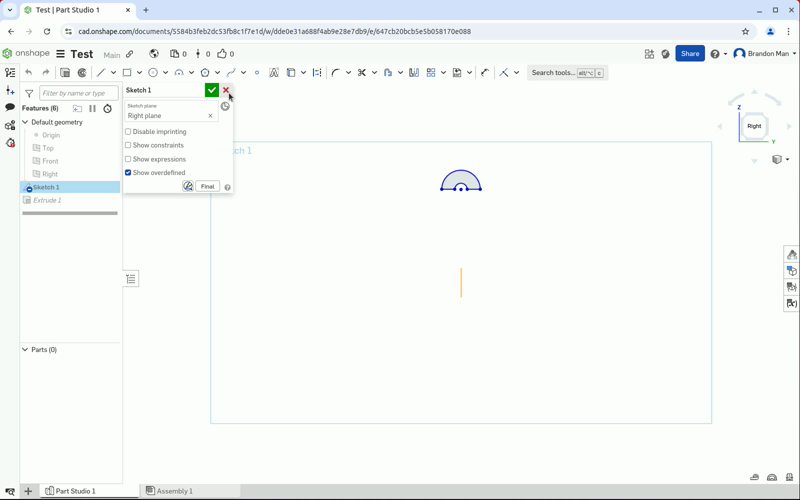
click(229, 92)
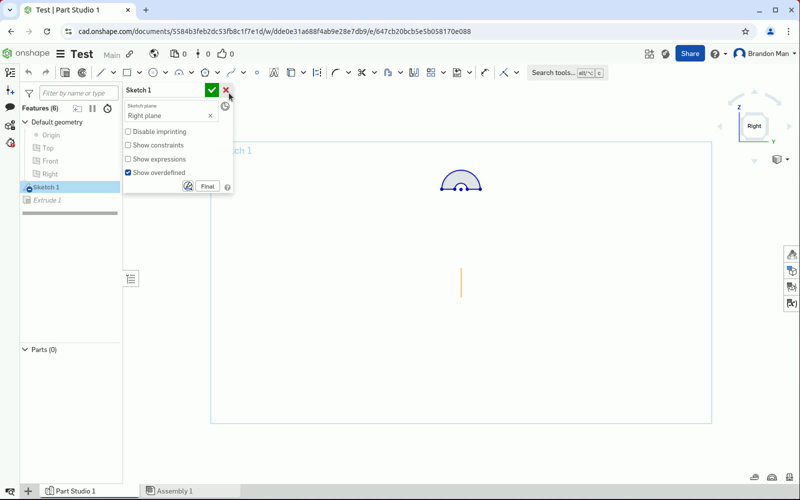
key(shift+s)
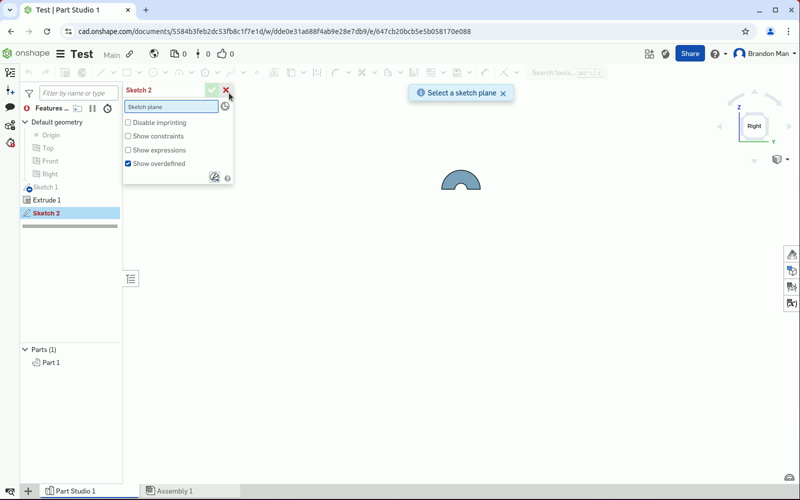
mouse_move(73, 176)
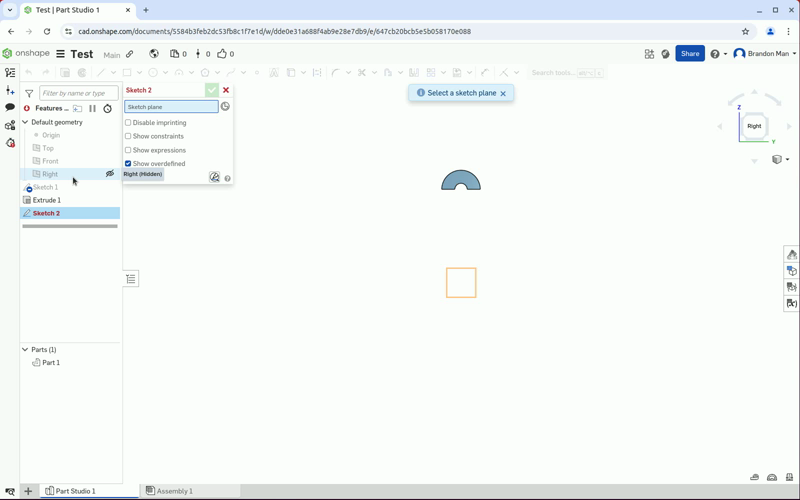
click(73, 176)
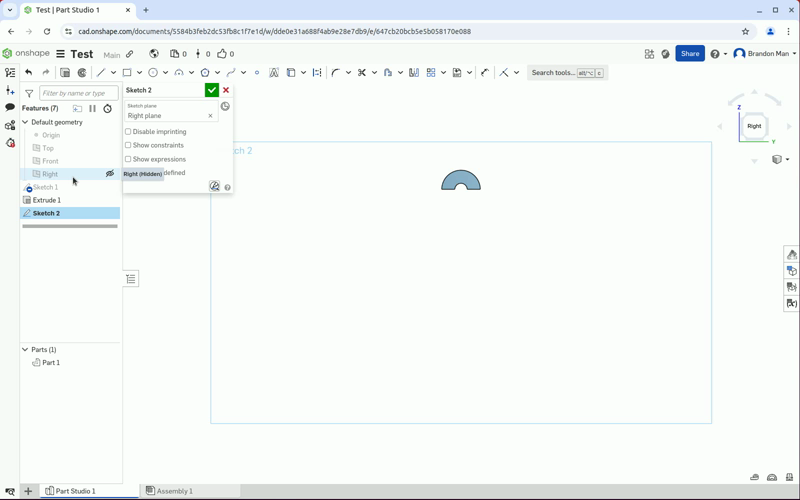
mouse_move(73, 352)
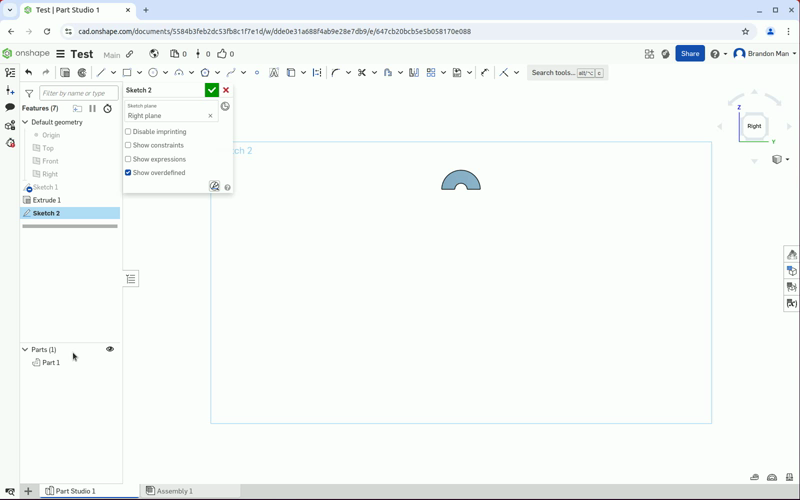
key(y)
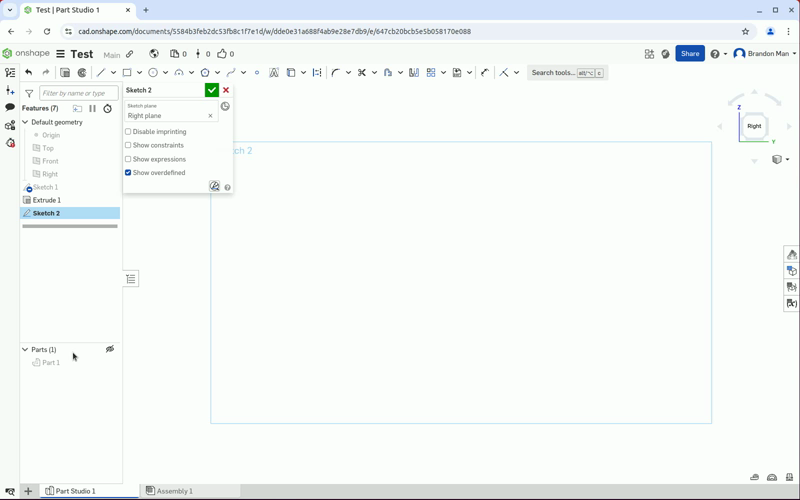
key(a)
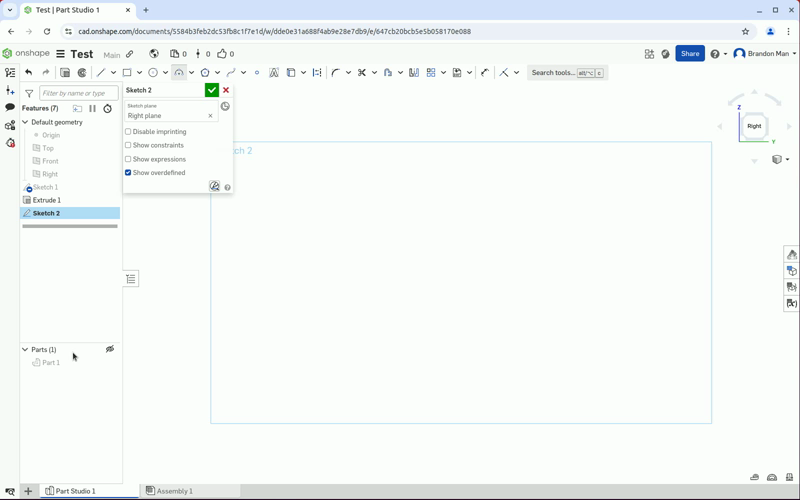
key_down(shift)
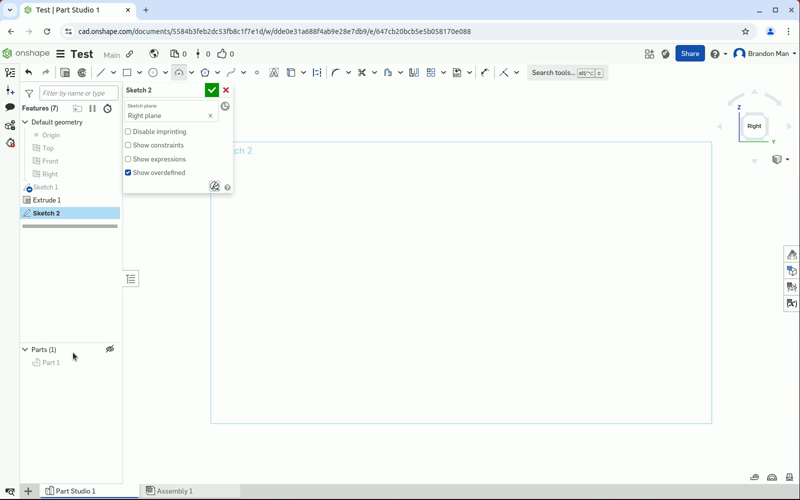
mouse_move(441, 282)
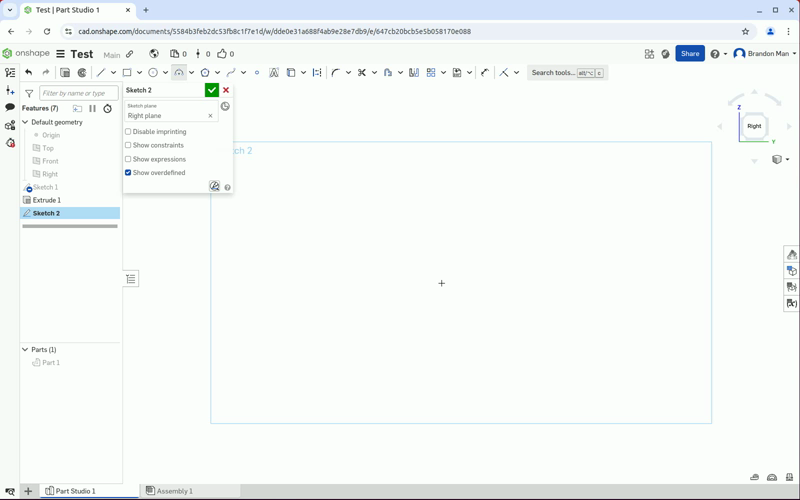
click(441, 282)
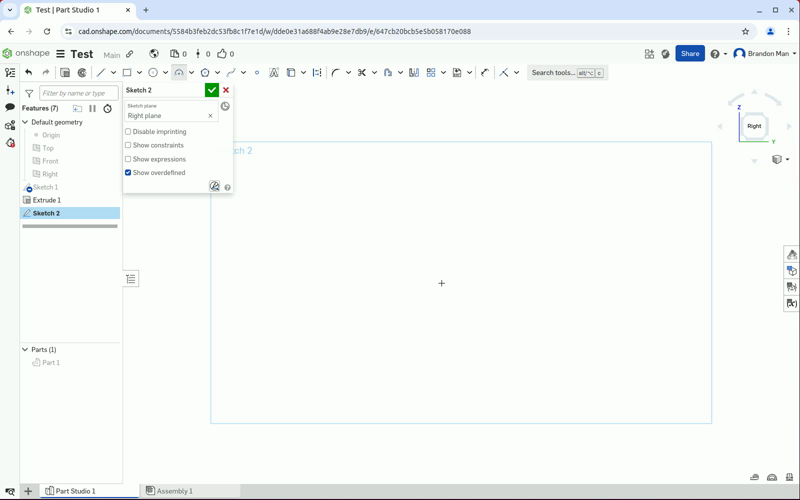
key_up(shift)
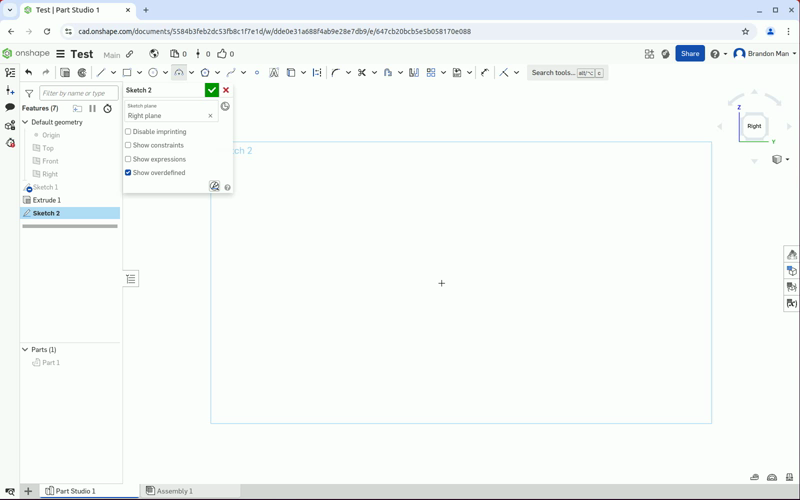
key_down(shift)
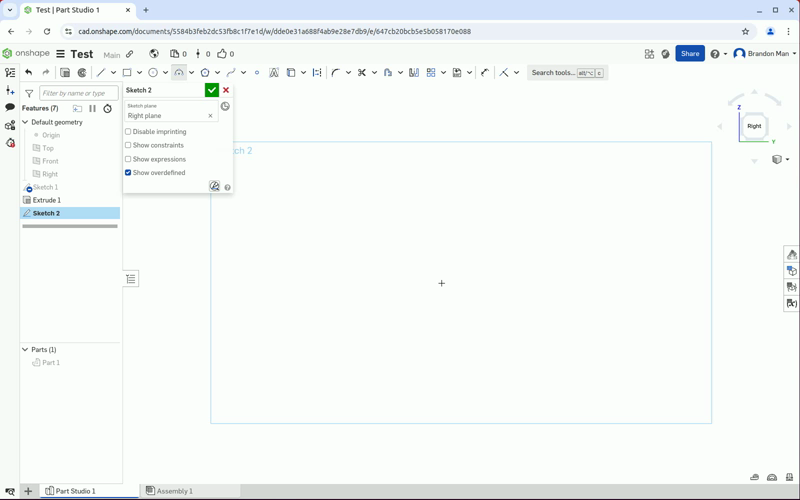
mouse_move(479, 282)
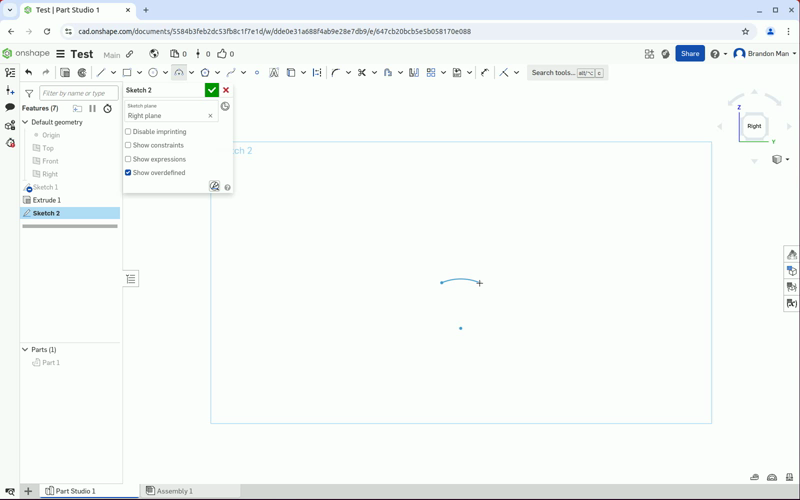
click(479, 282)
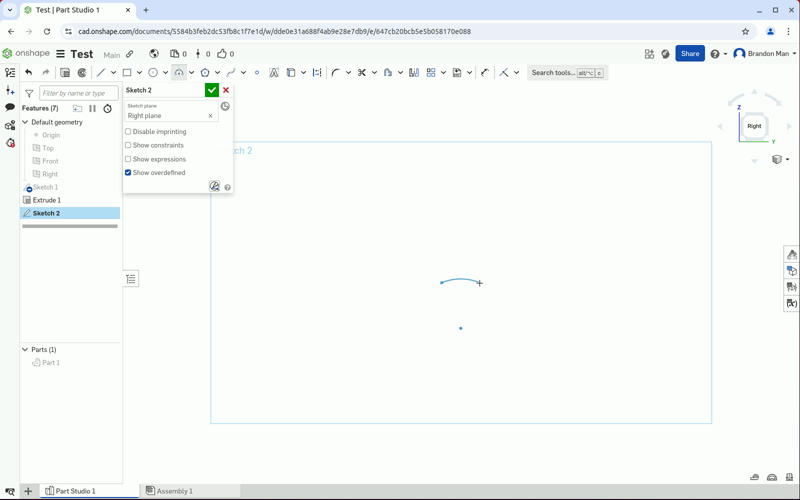
mouse_move(460, 301)
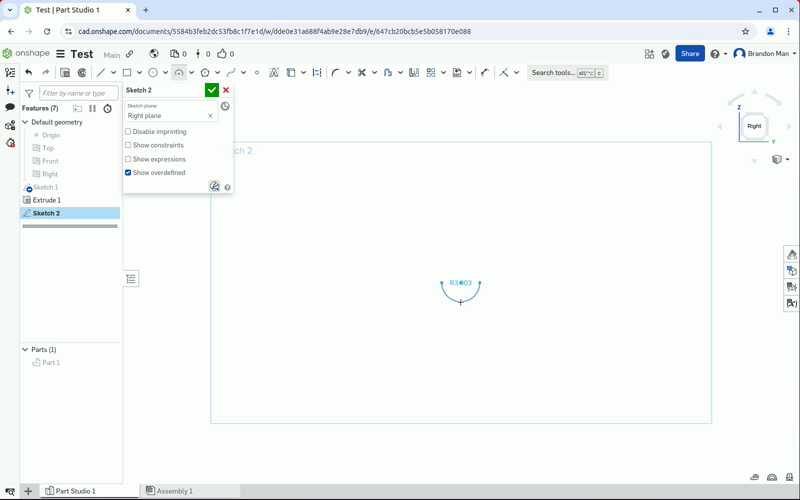
click(460, 301)
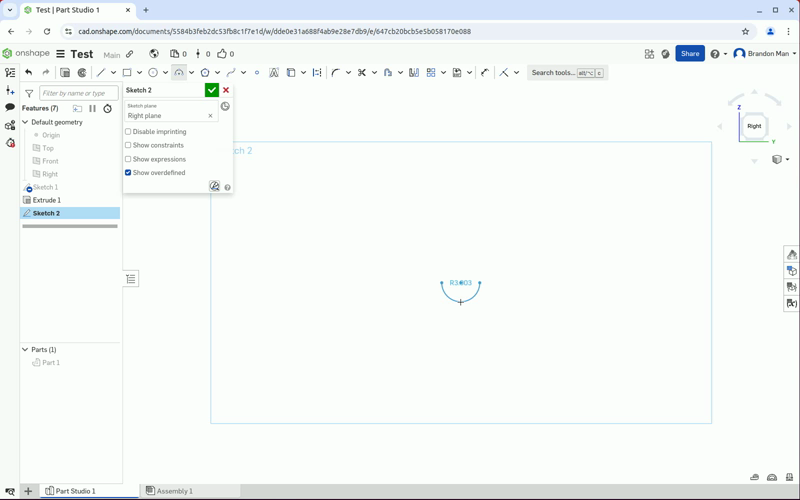
key_up(shift)
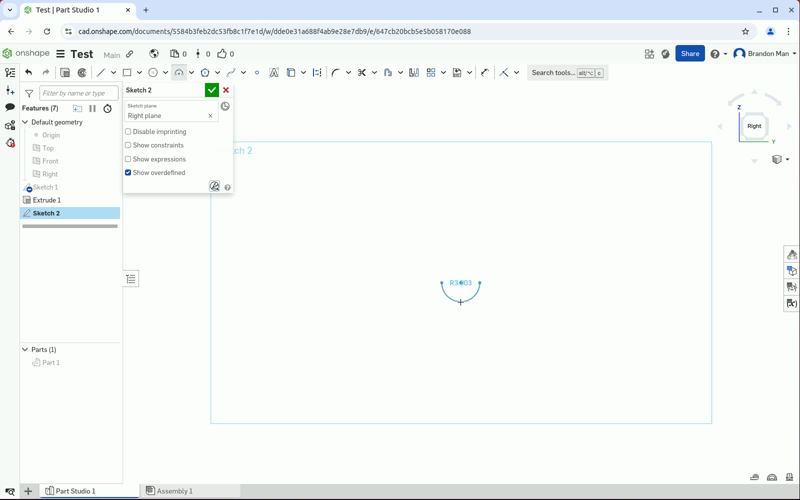
key(esc)
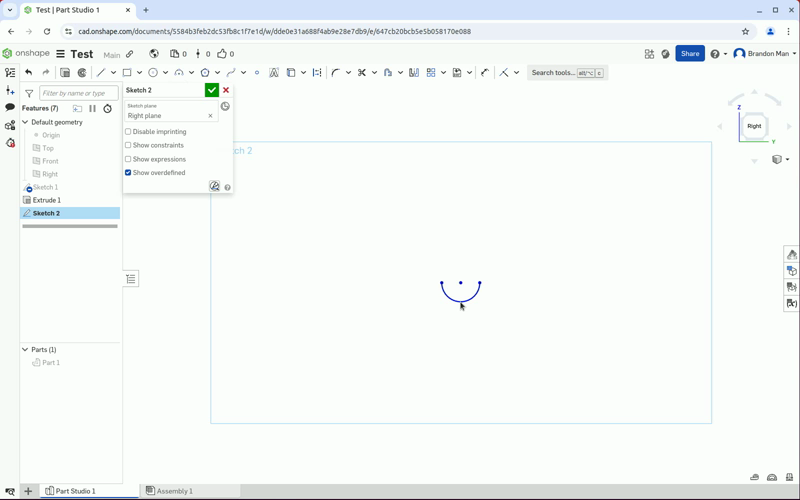
key(l)
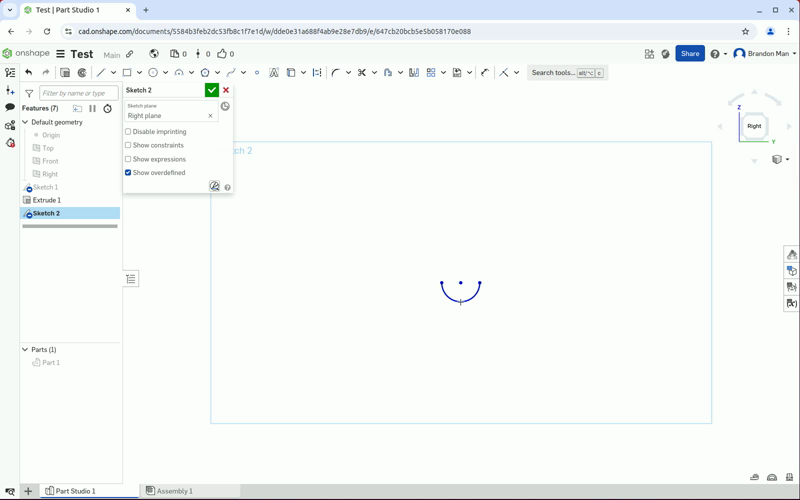
mouse_move(479, 282)
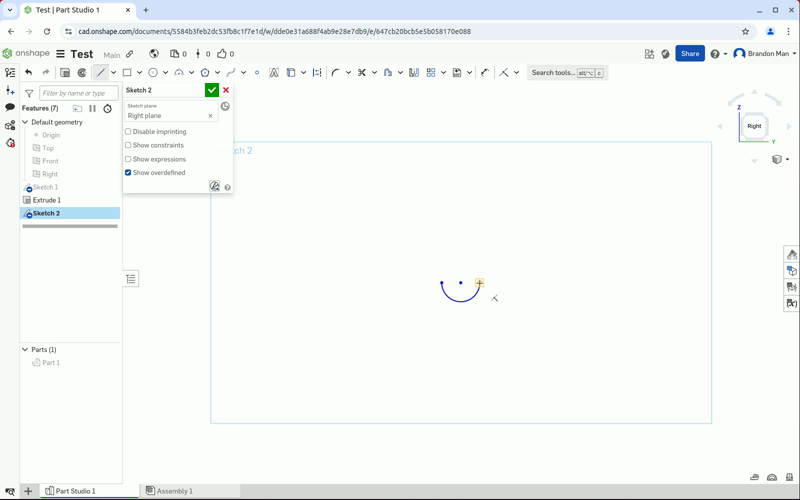
click(479, 282)
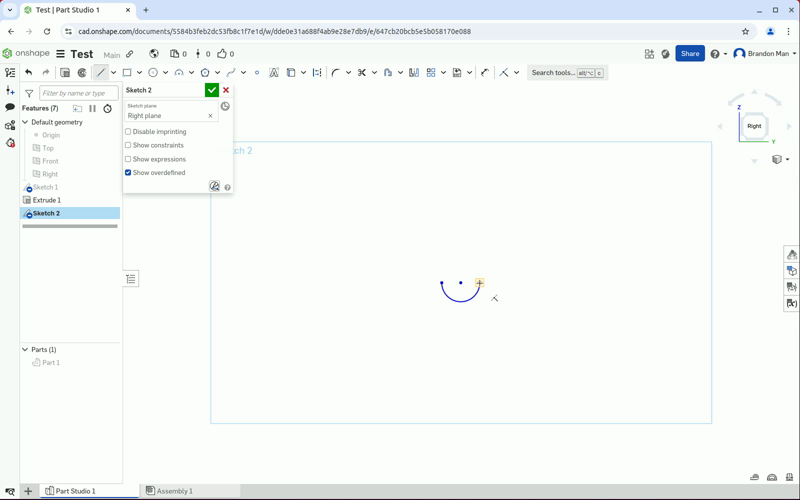
key_down(shift)
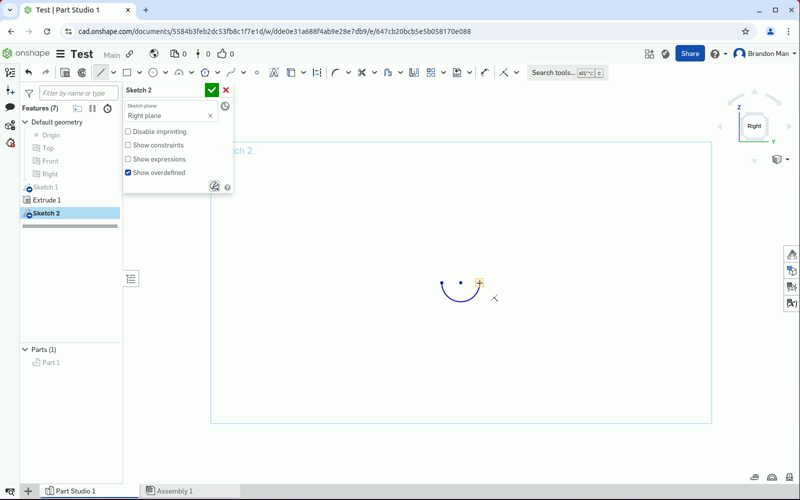
mouse_move(479, 189)
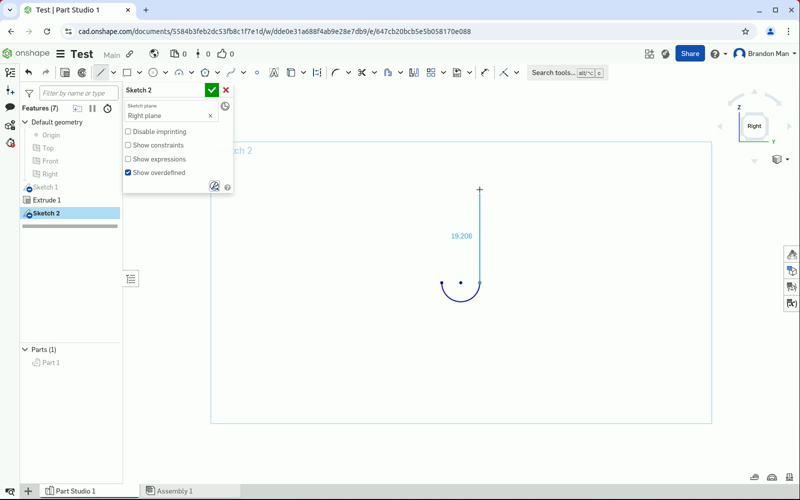
click(479, 189)
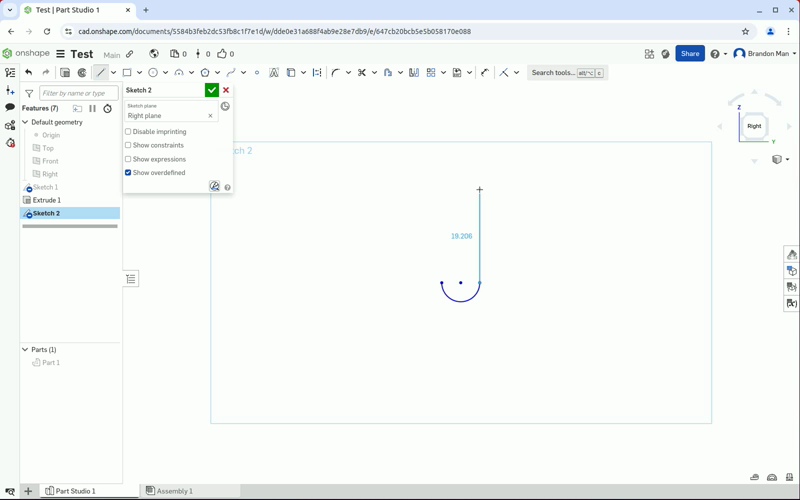
key_up(shift)
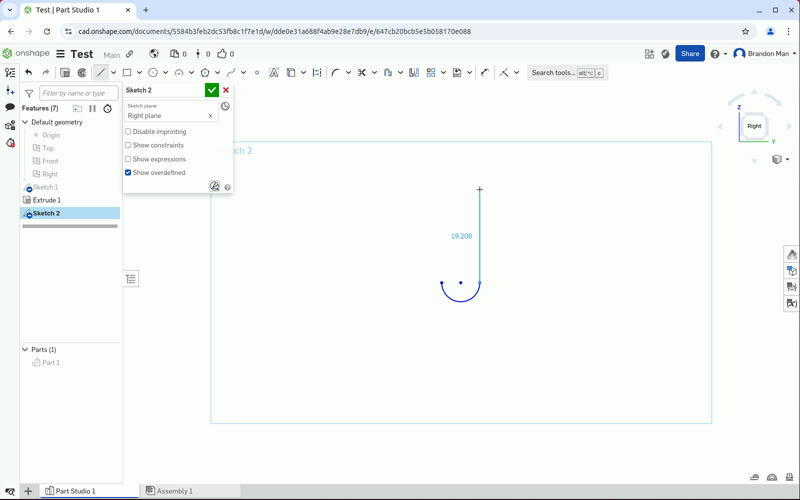
key_down(shift)
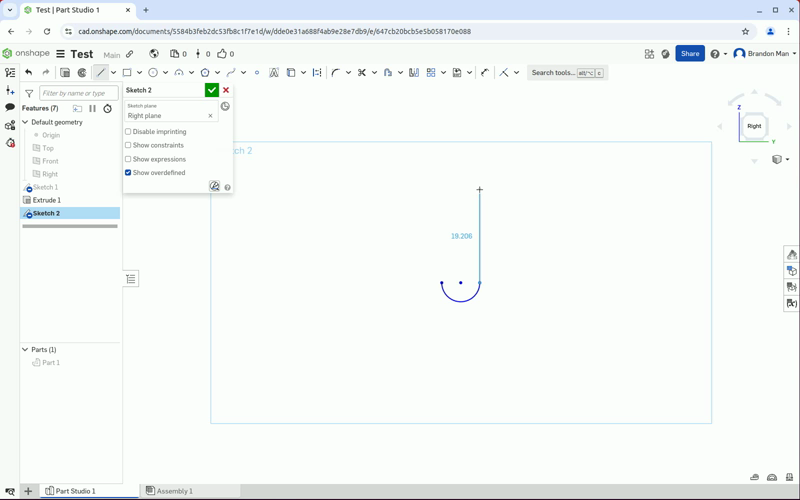
mouse_move(509, 189)
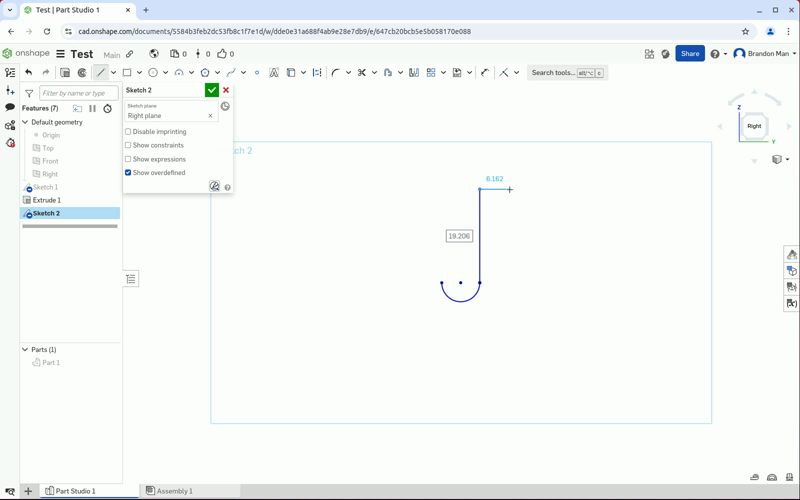
mouse_move(466, 189)
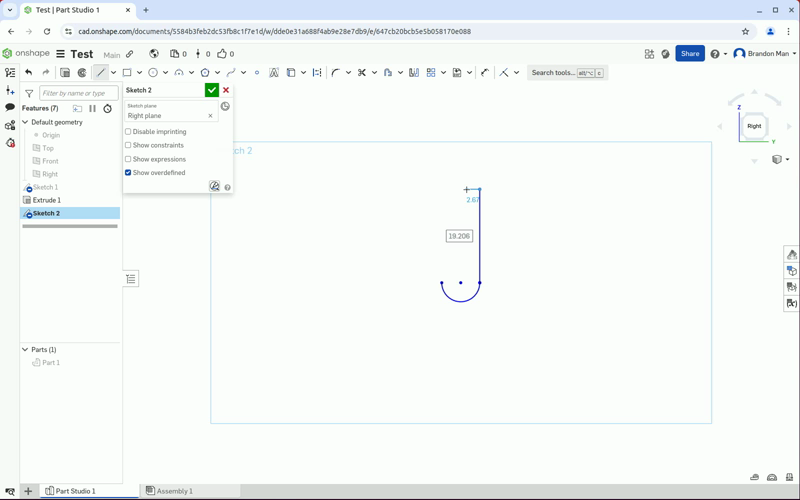
click(466, 189)
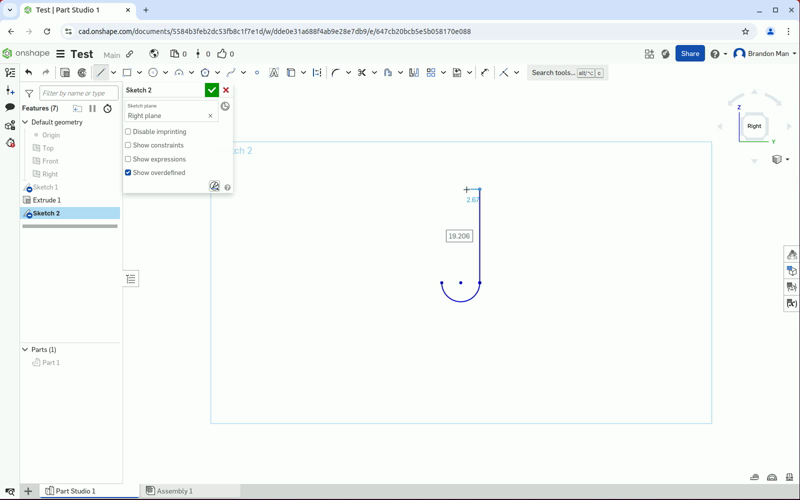
key_up(shift)
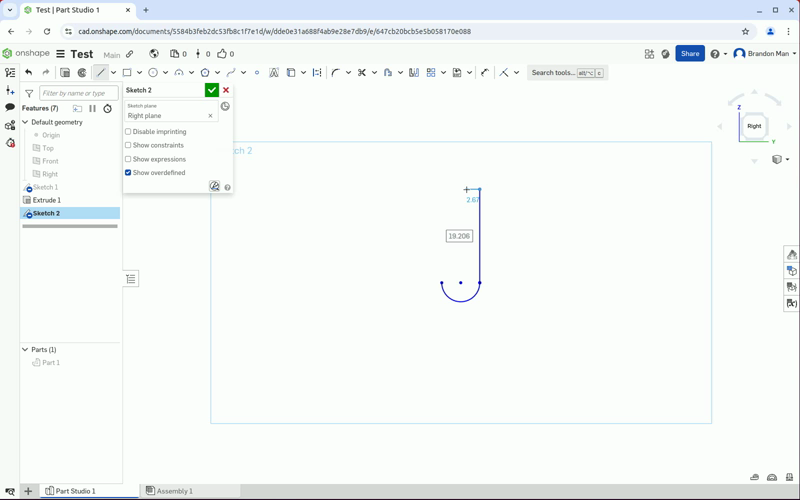
key(esc)
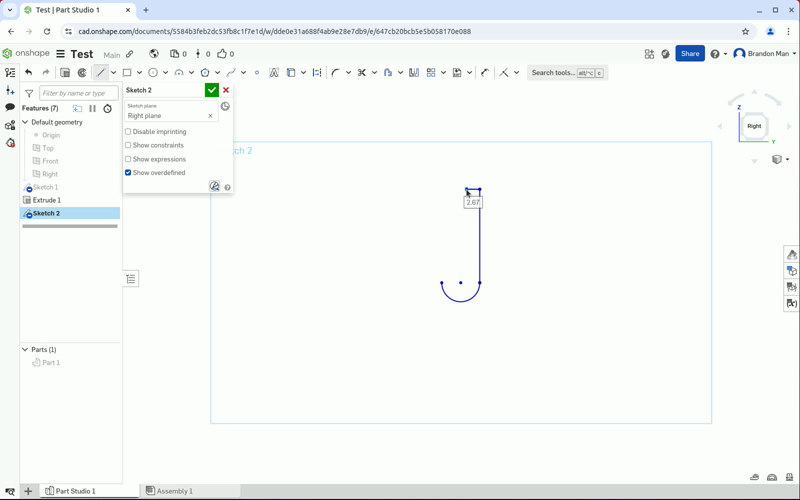
key(a)
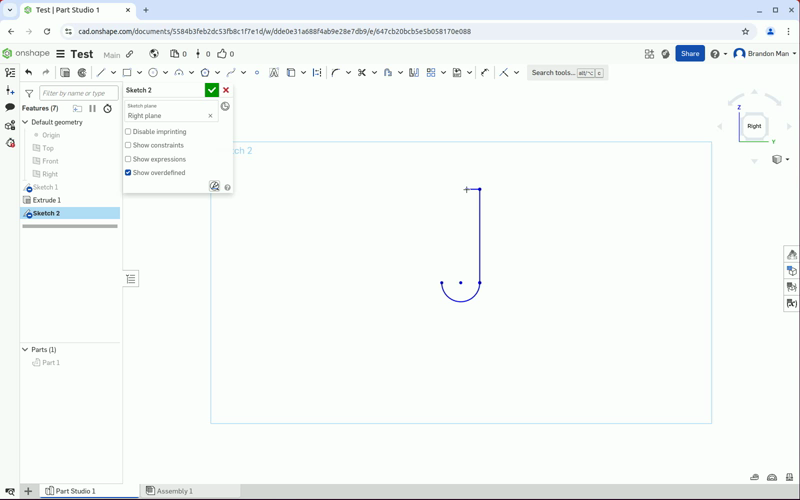
mouse_move(466, 189)
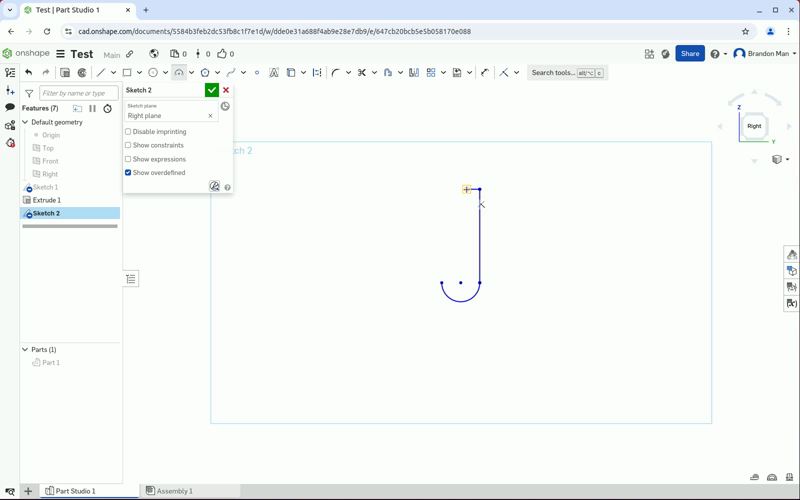
click(466, 189)
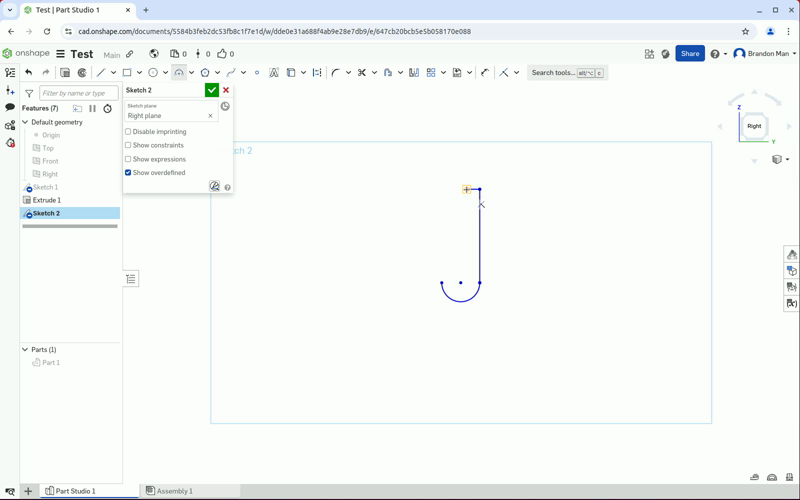
key_down(shift)
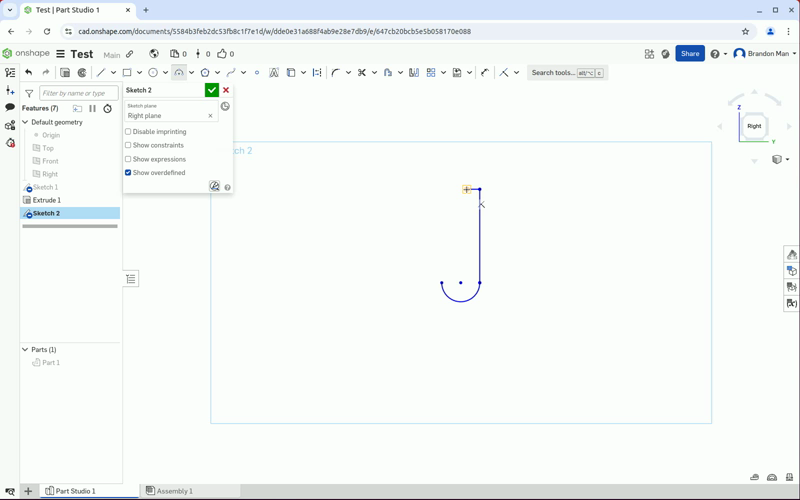
mouse_move(454, 189)
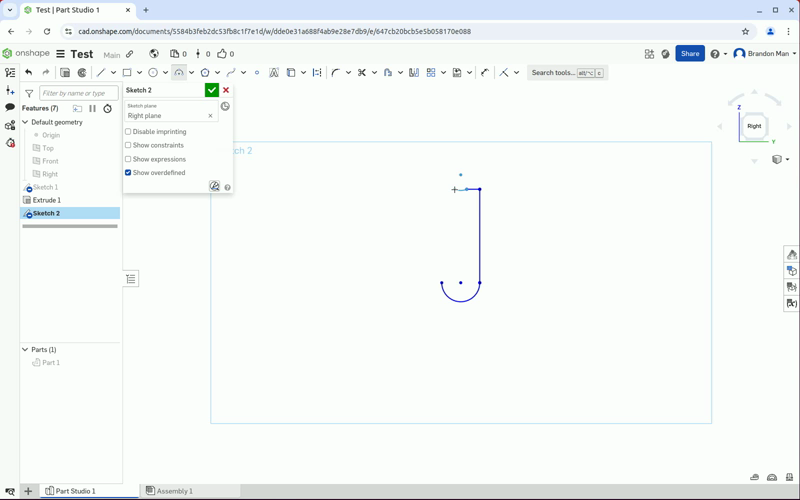
click(454, 189)
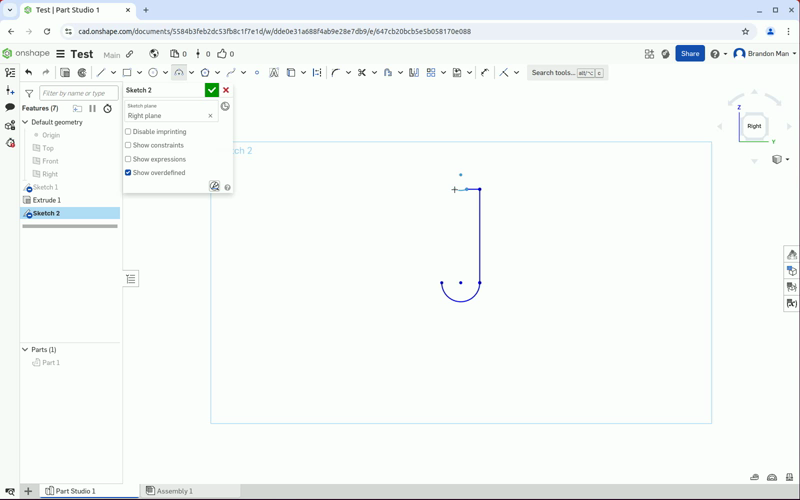
mouse_move(460, 195)
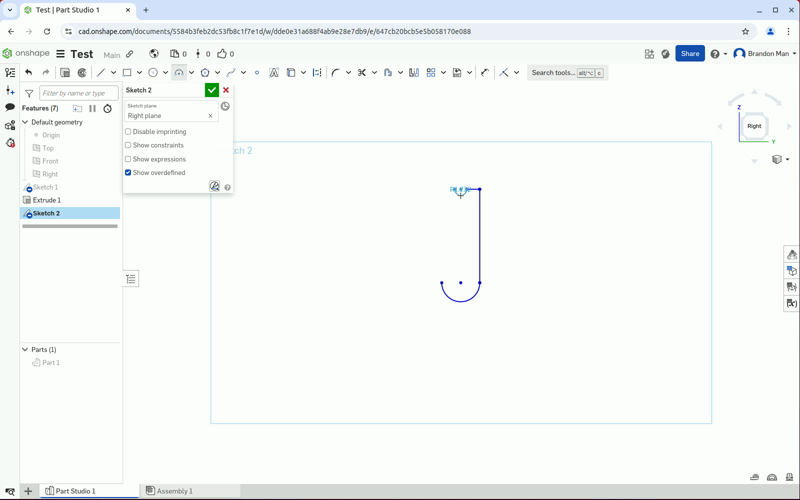
click(460, 195)
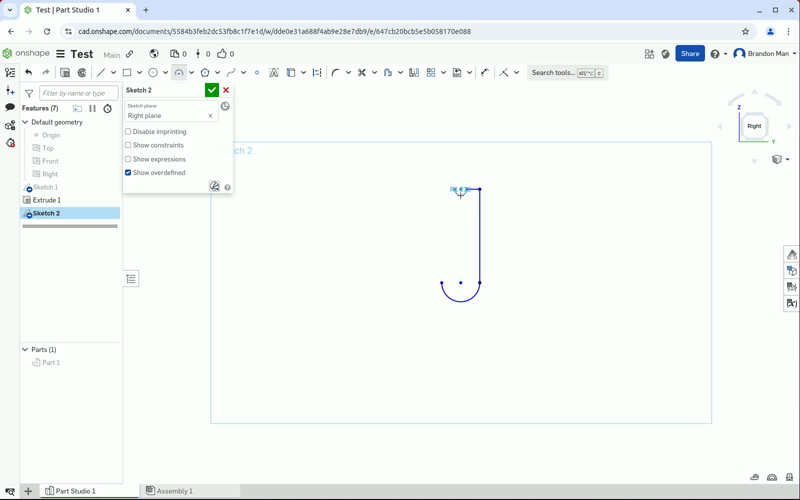
key_up(shift)
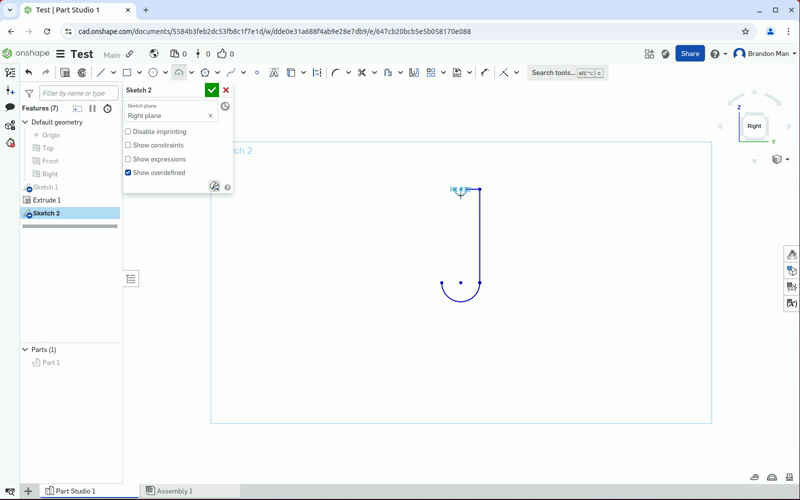
key(esc)
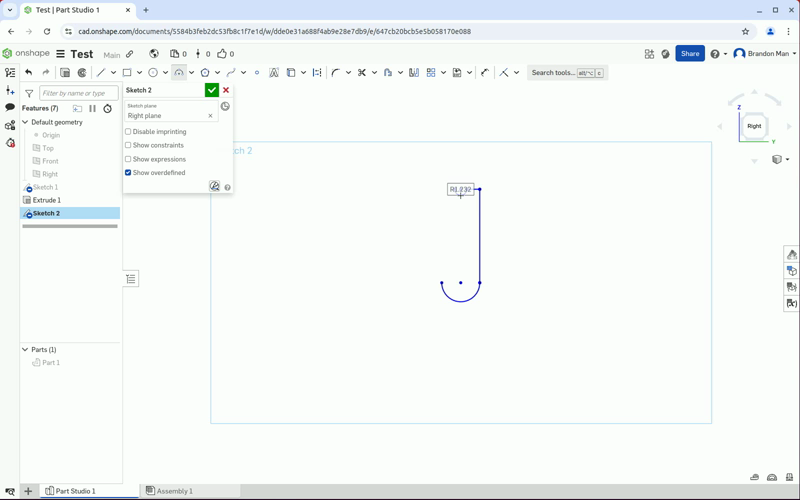
key(l)
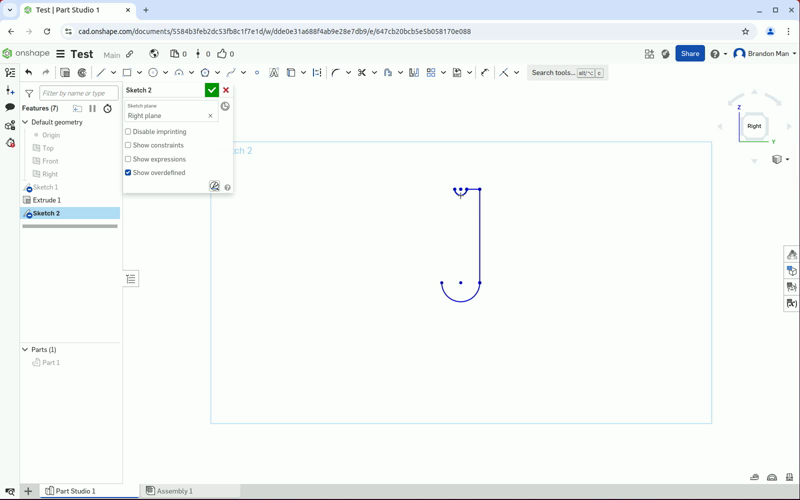
mouse_move(454, 189)
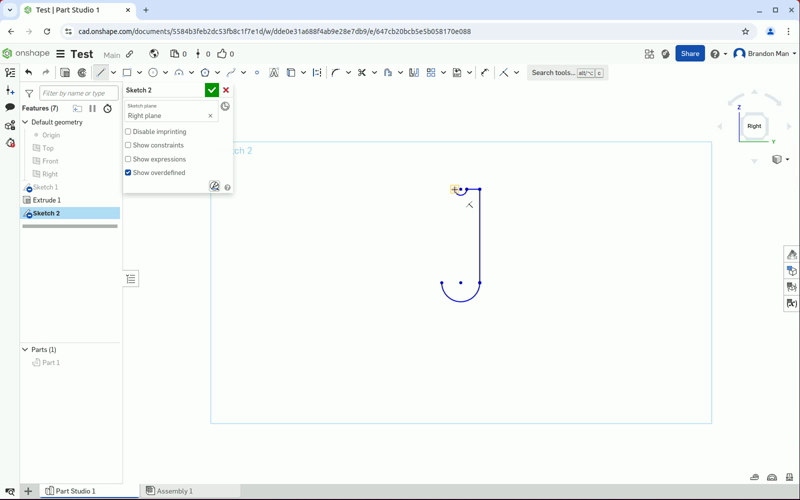
click(454, 189)
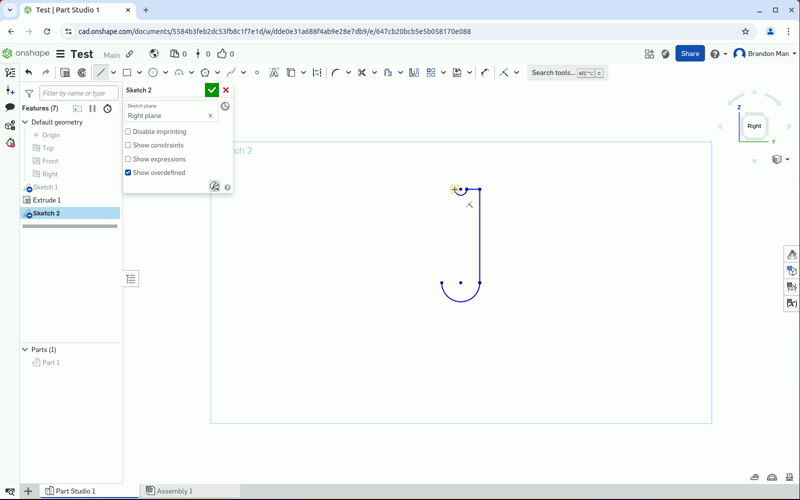
key_down(shift)
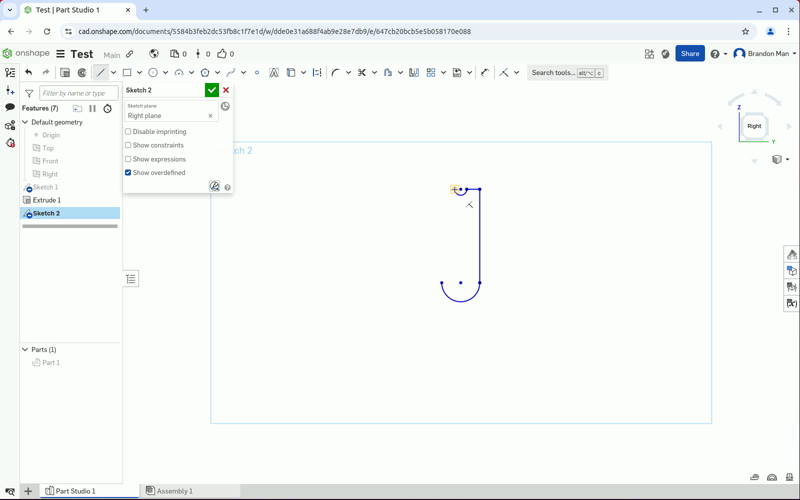
mouse_move(484, 189)
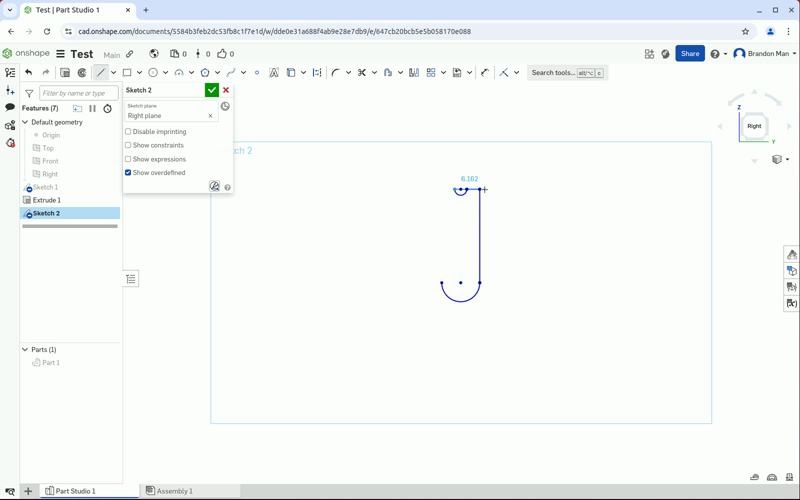
mouse_move(441, 189)
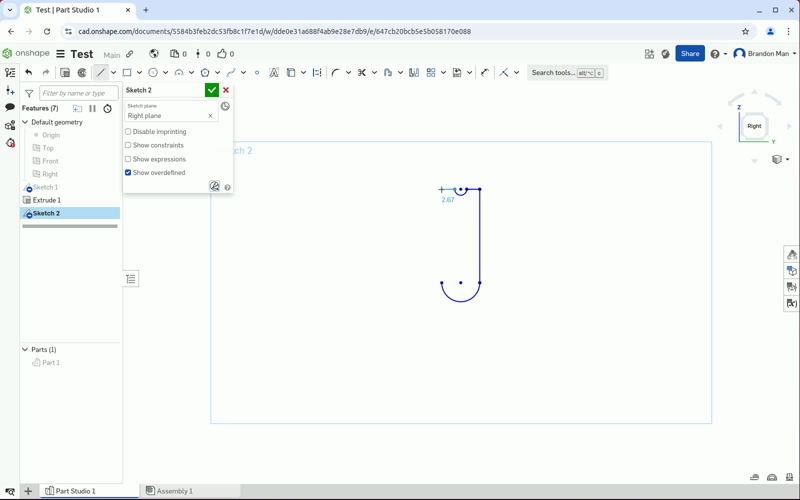
click(441, 189)
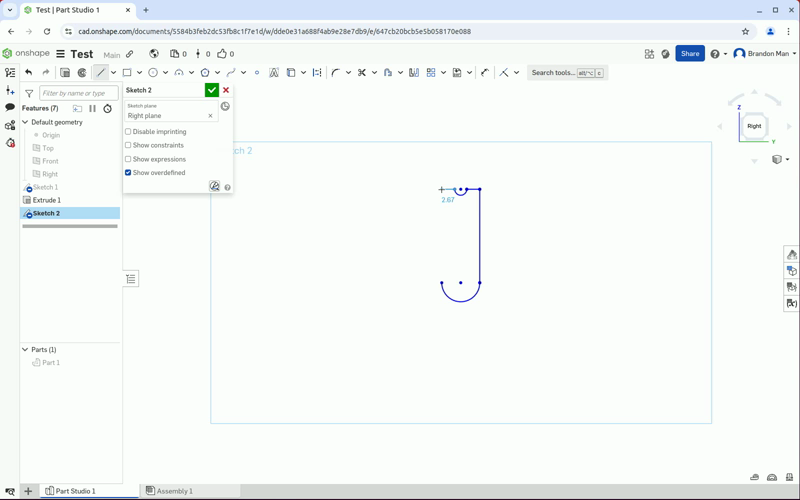
key_up(shift)
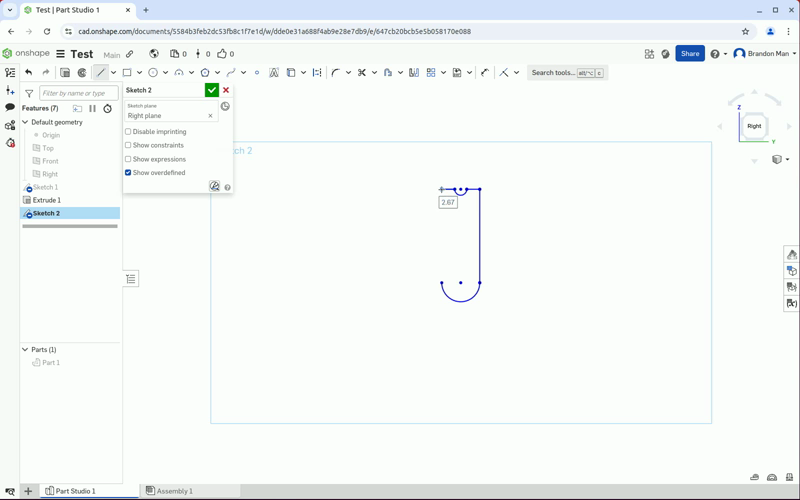
key_down(shift)
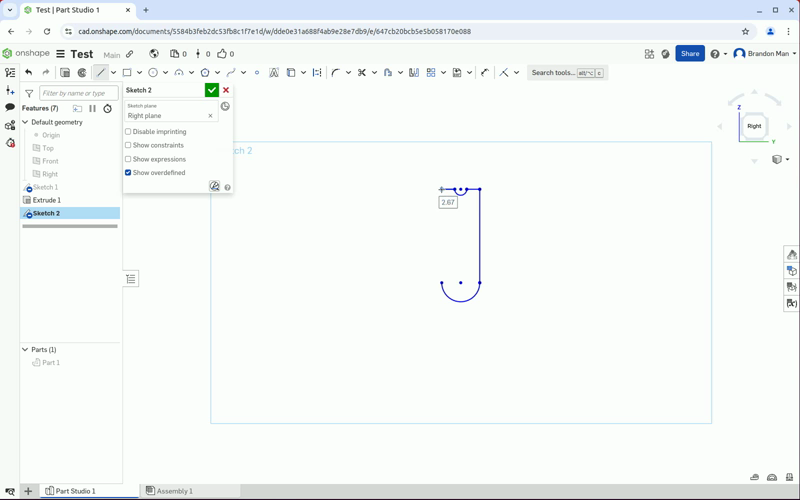
mouse_move(441, 282)
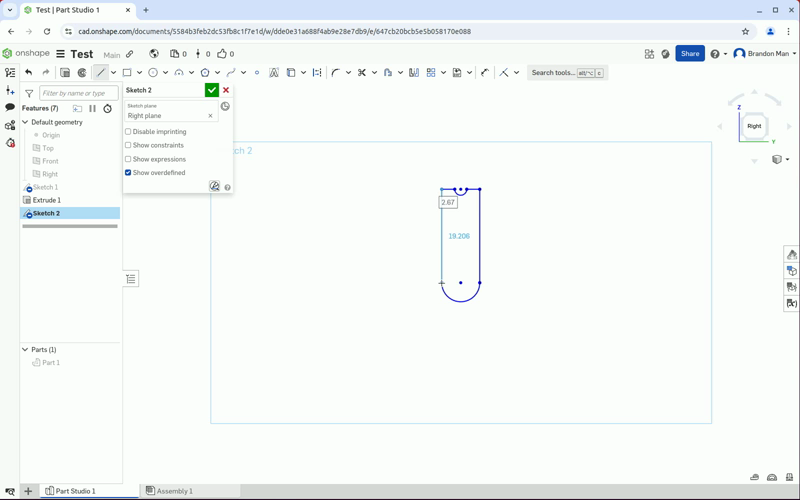
key_up(shift)
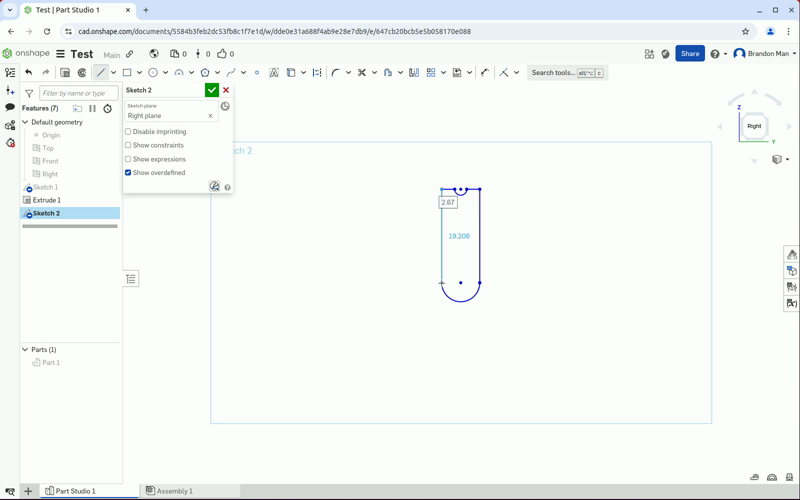
click(441, 282)
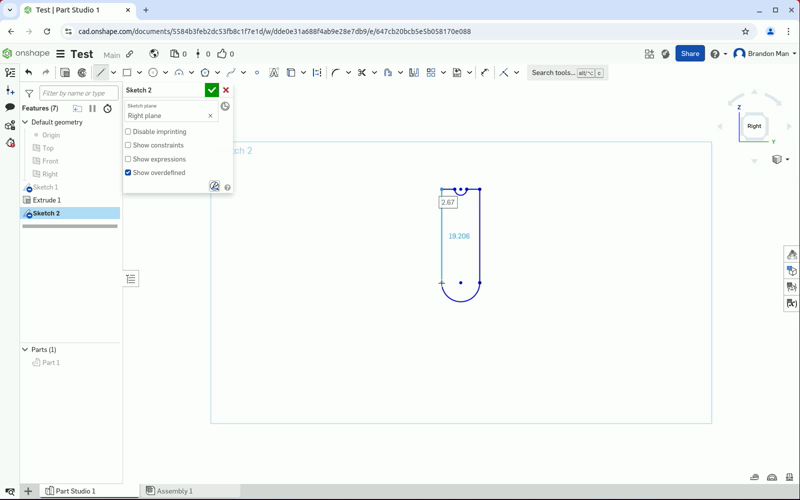
key(esc)
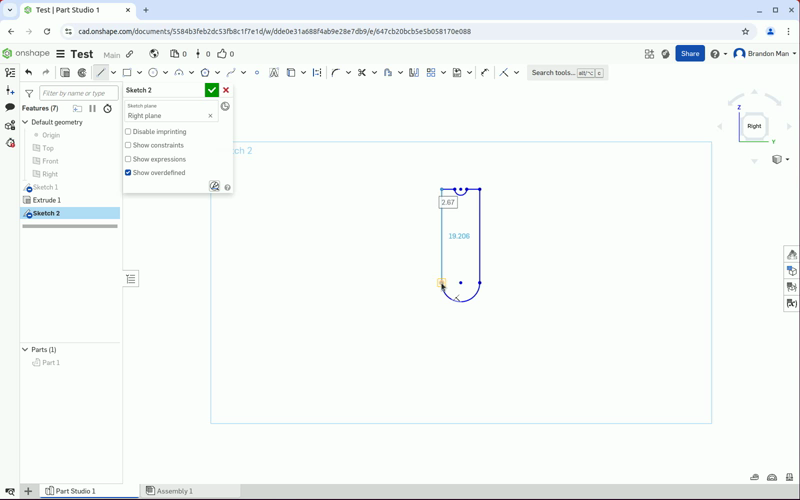
key(c)
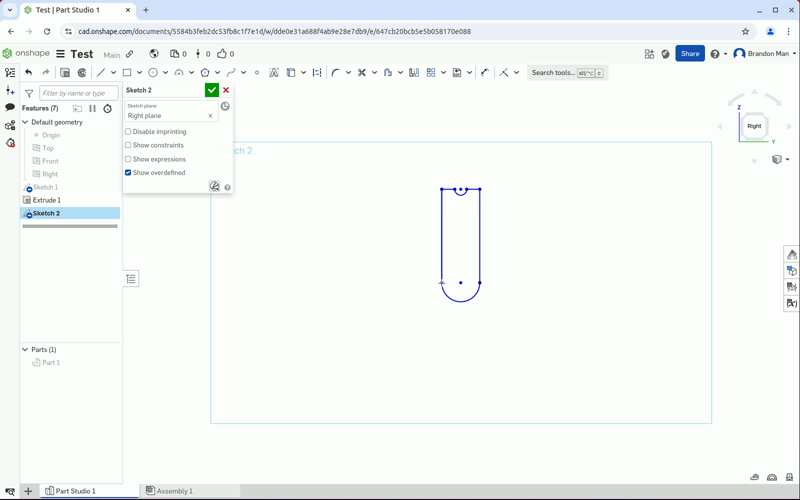
key_down(shift)
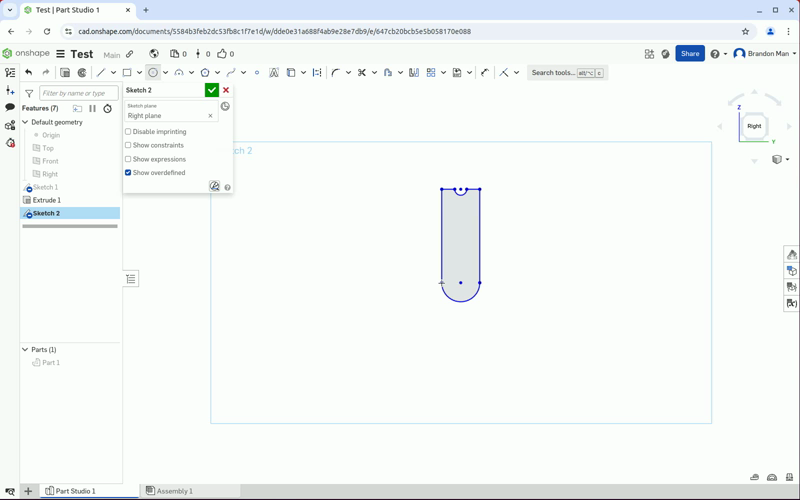
mouse_move(460, 282)
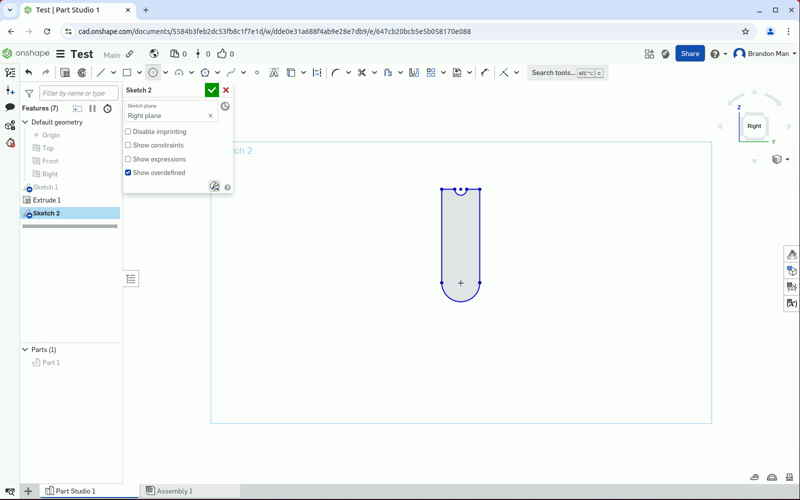
click(460, 282)
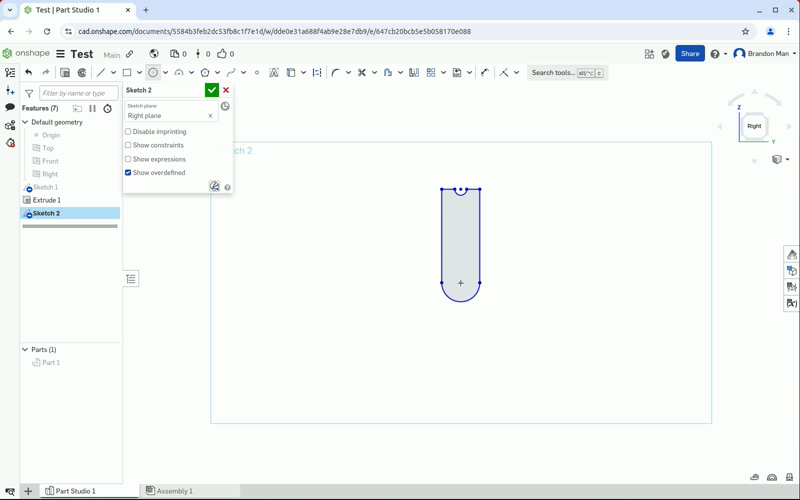
key_up(shift)
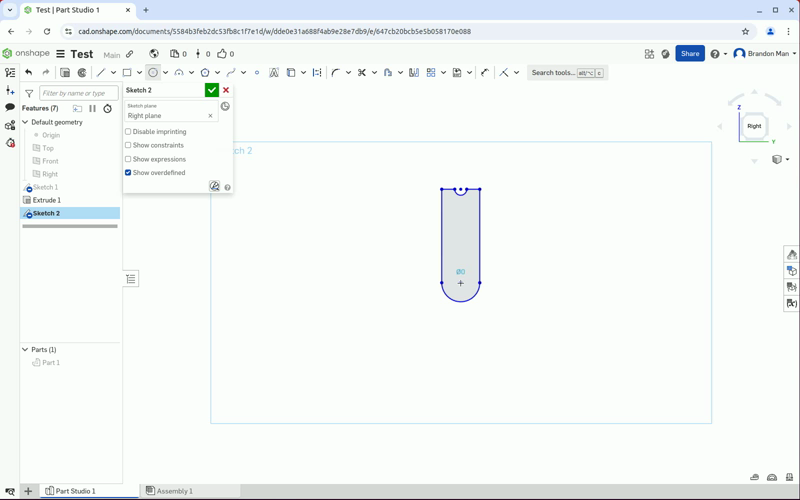
mouse_move(466, 282)
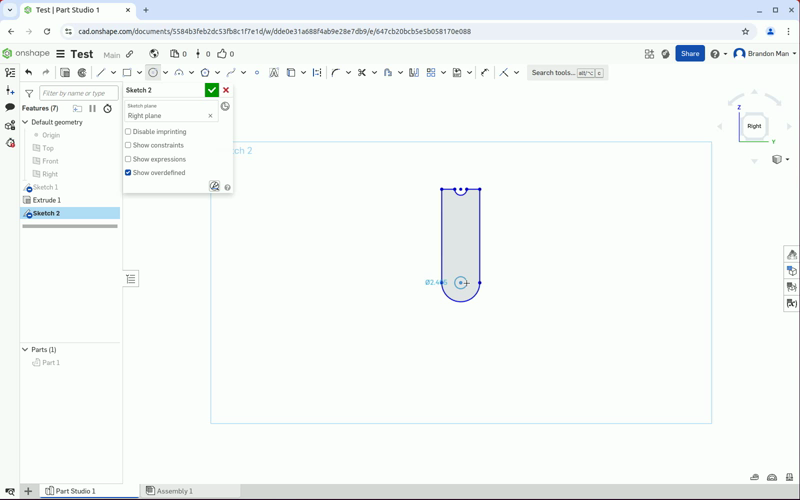
click(466, 282)
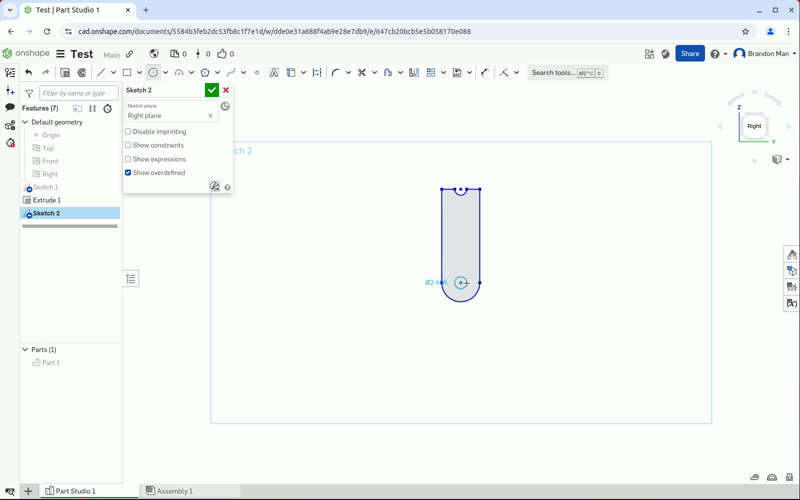
key(esc)
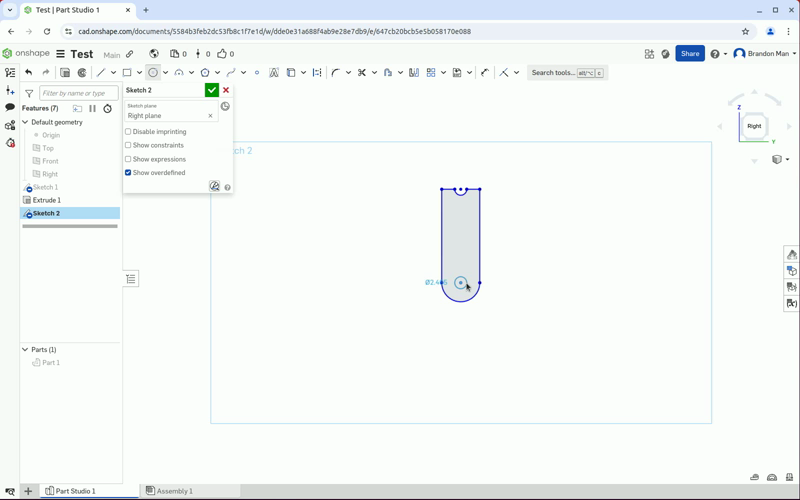
mouse_move(445, 230)
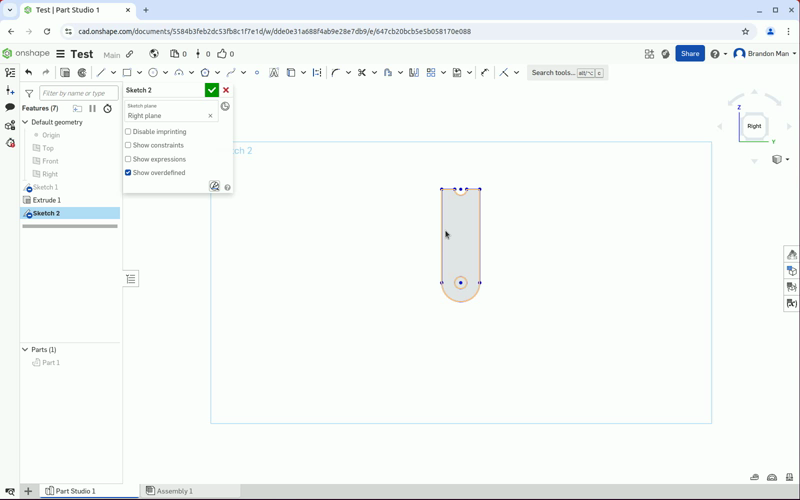
click(445, 230)
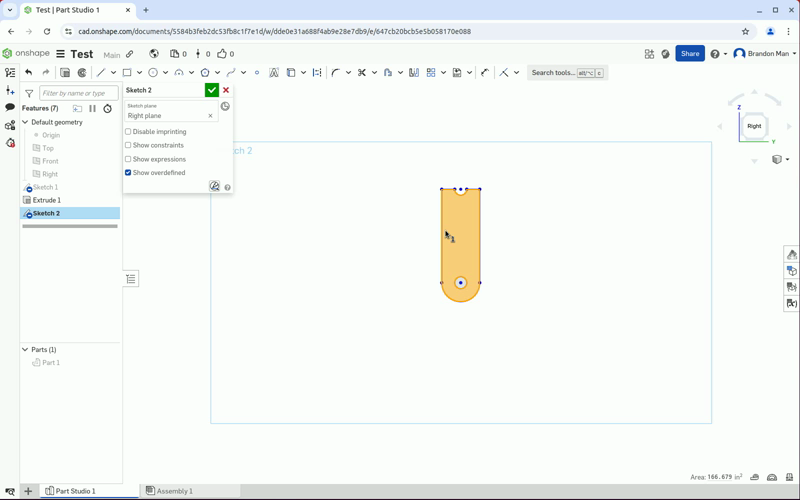
mouse_move(73, 352)
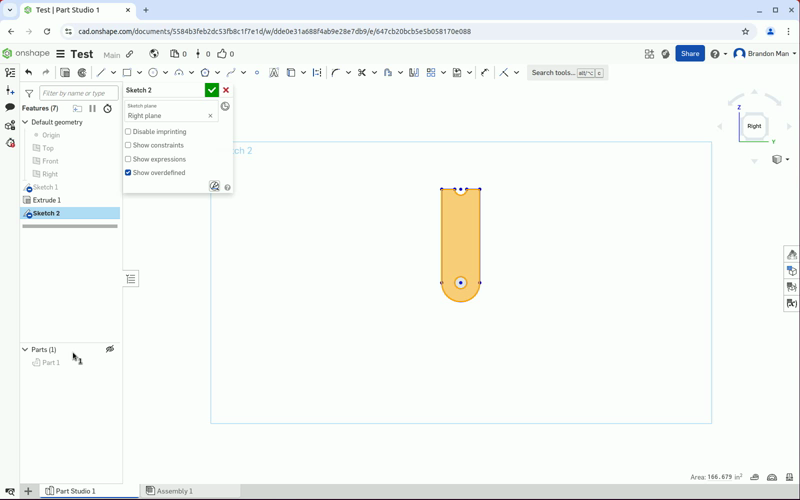
key(shift+y)
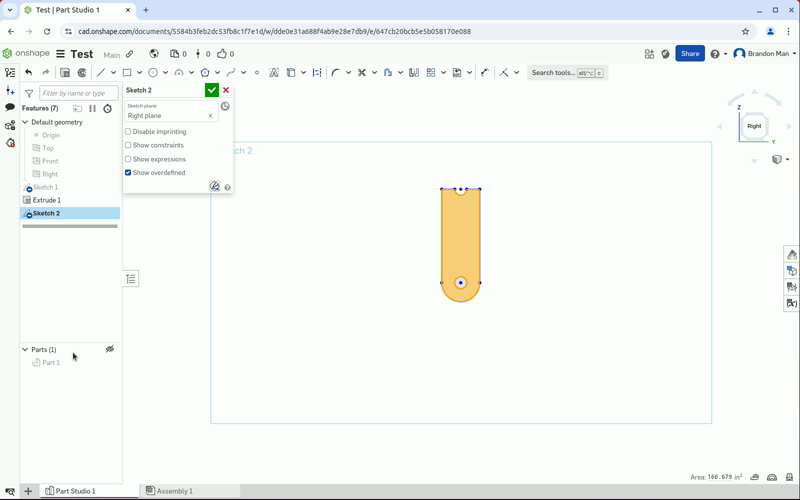
key(shift+e)
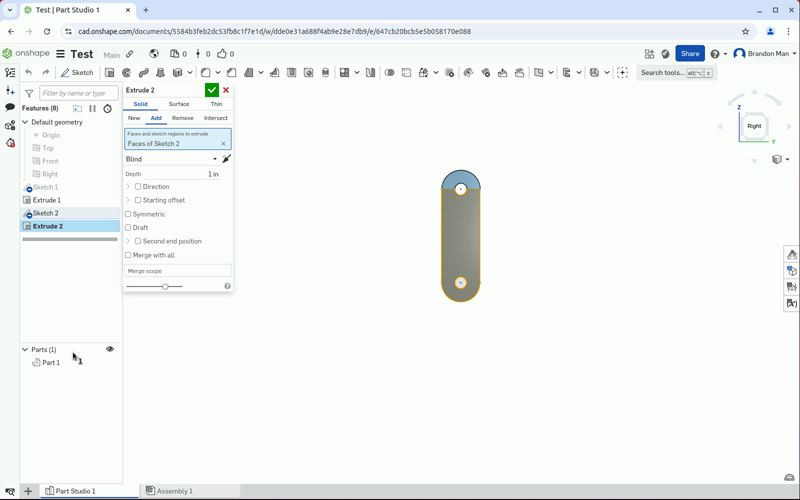
mouse_move(143, 106)
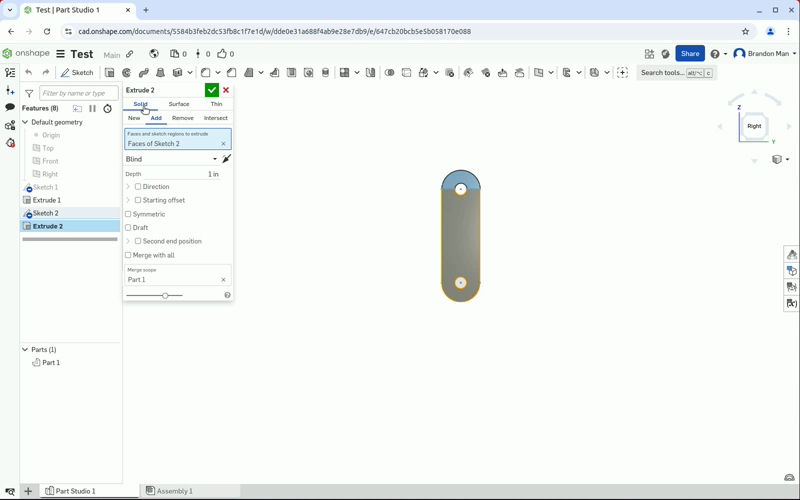
click(143, 106)
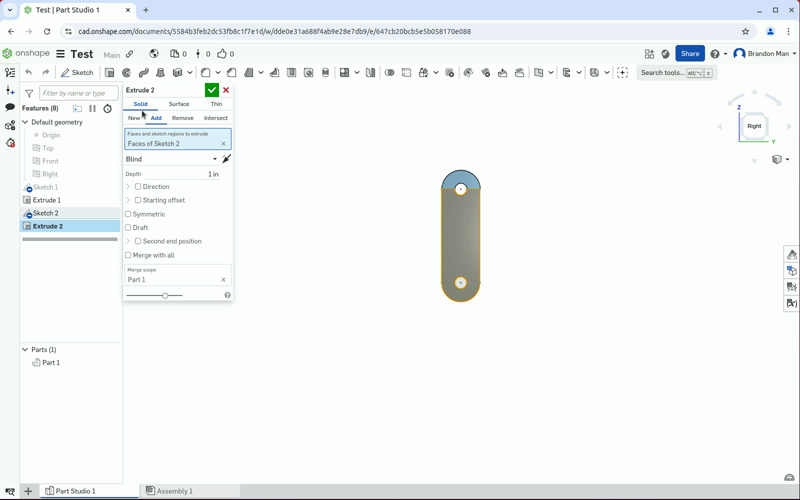
mouse_move(137, 120)
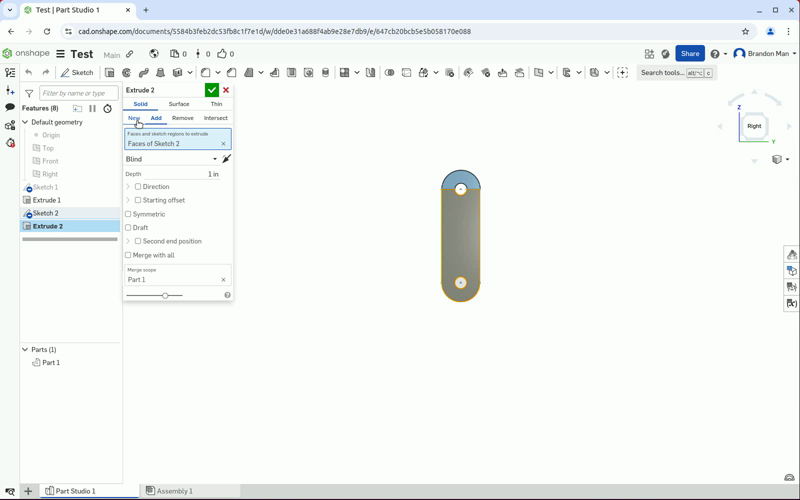
click(137, 120)
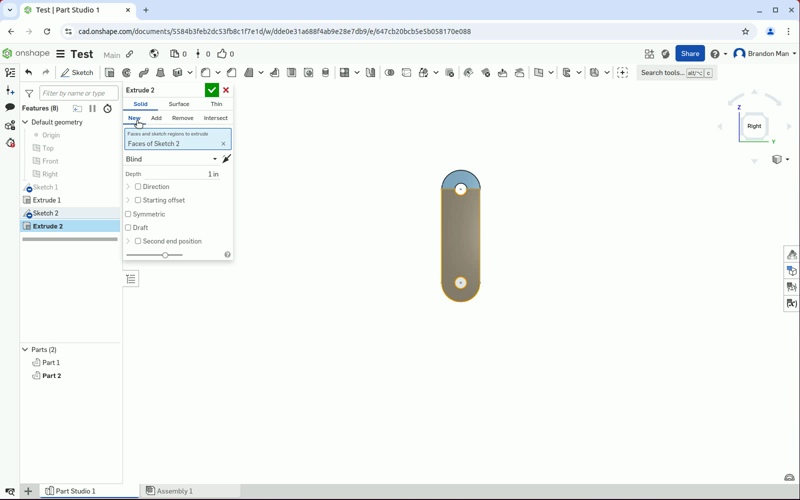
key(tab, 4)
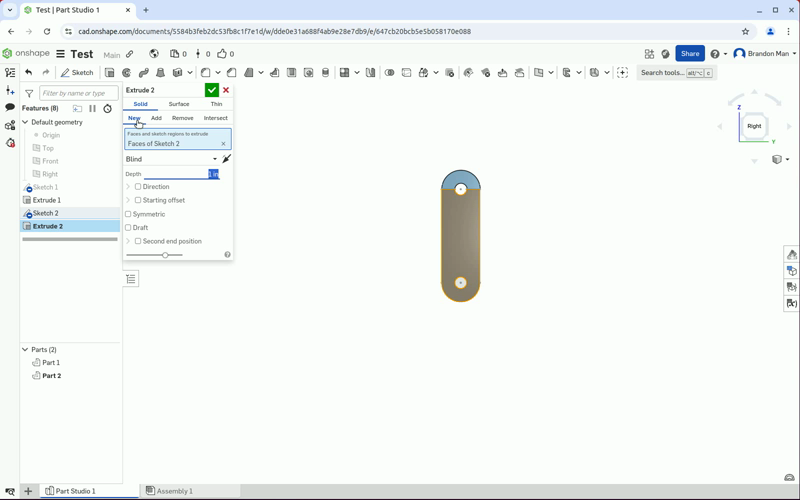
text(2.648)
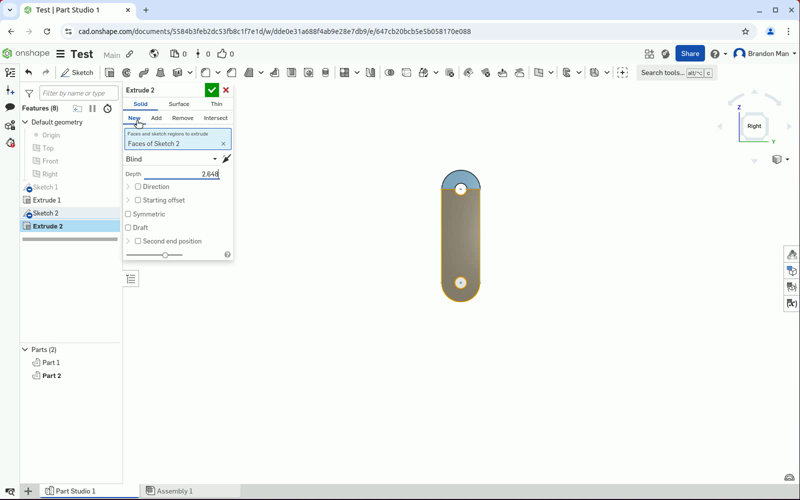
key(enter)
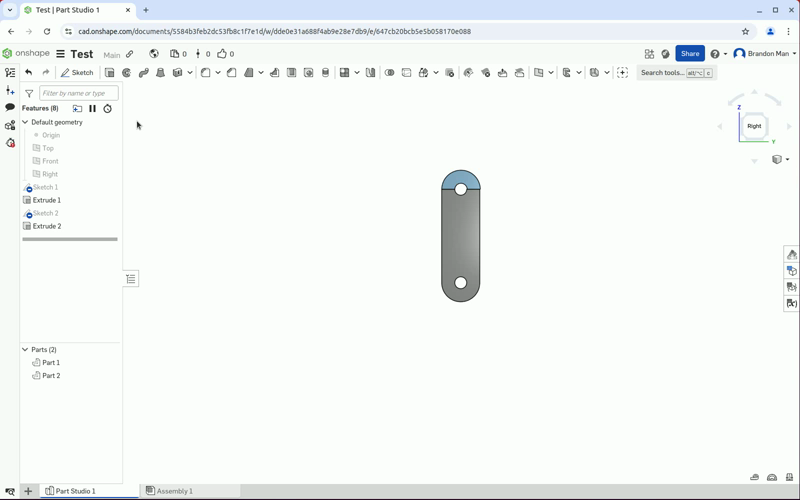
key(shift+h)
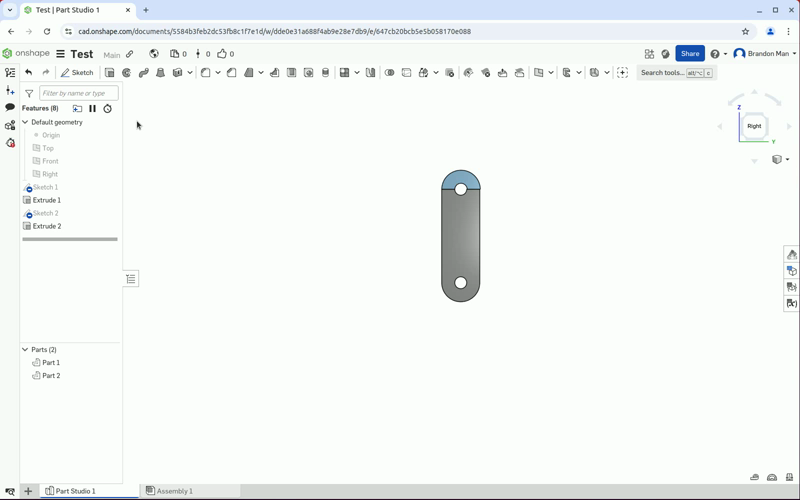
key(shift+h)
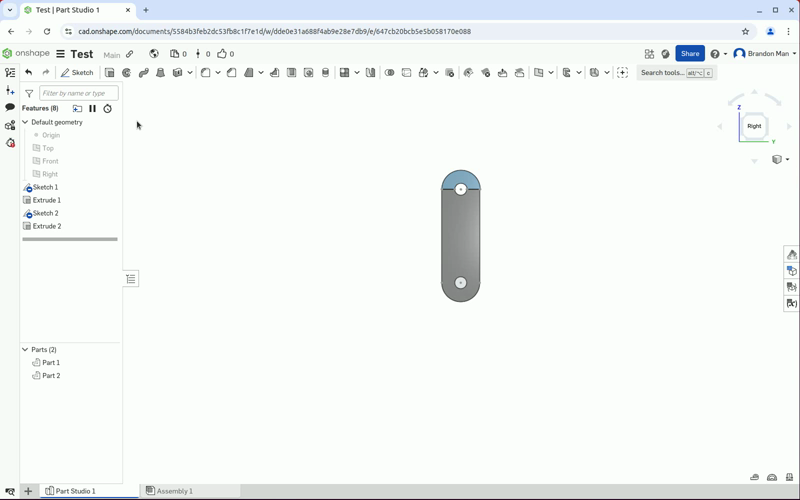
key(shift+7)
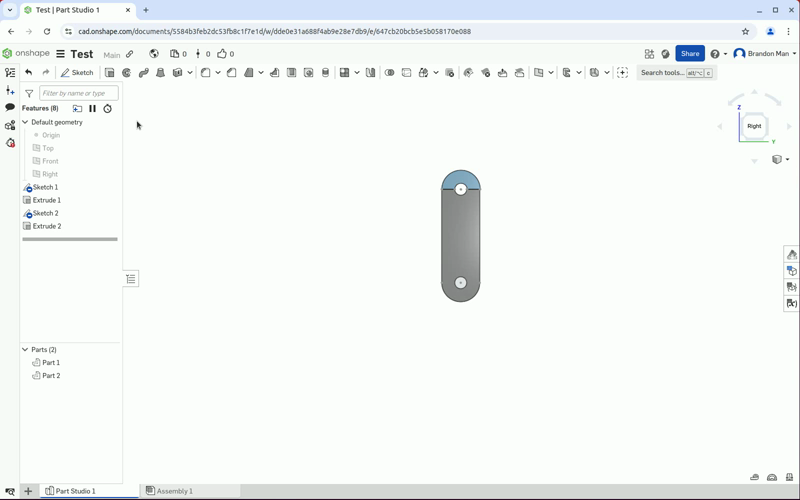
key(right, 2)
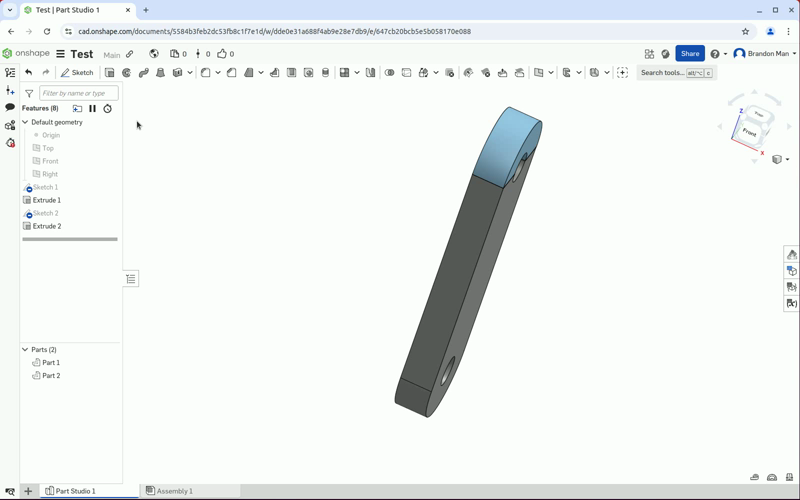
key(down, 2)
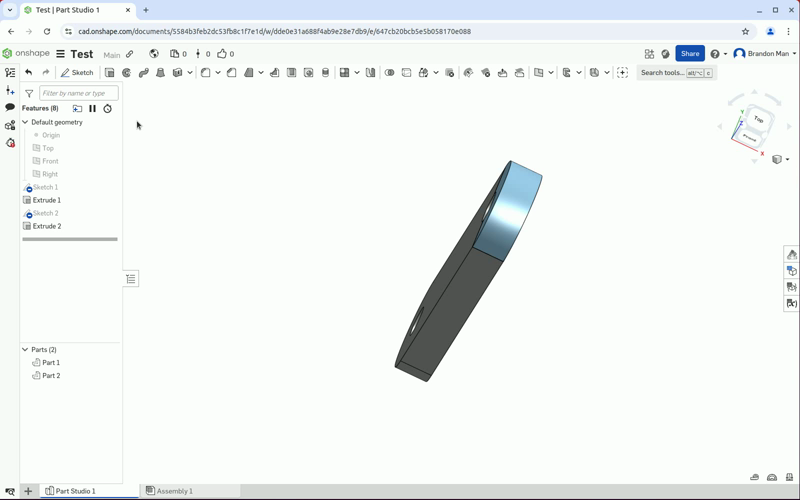
key(up, 2)
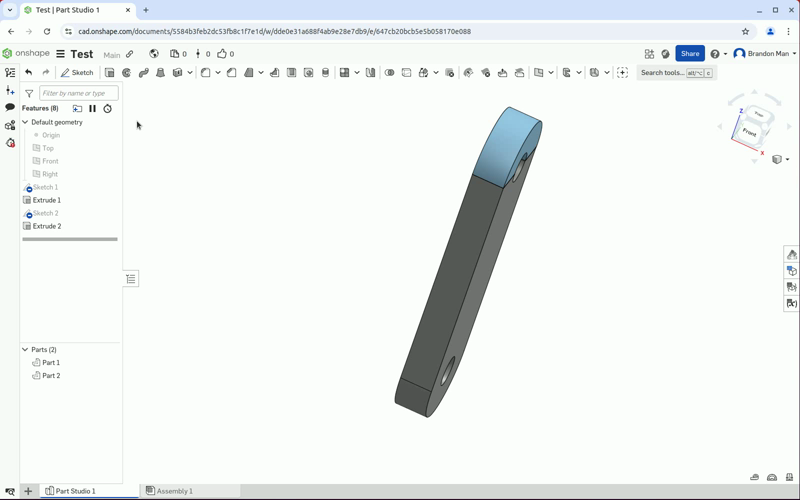
key(left, 2)
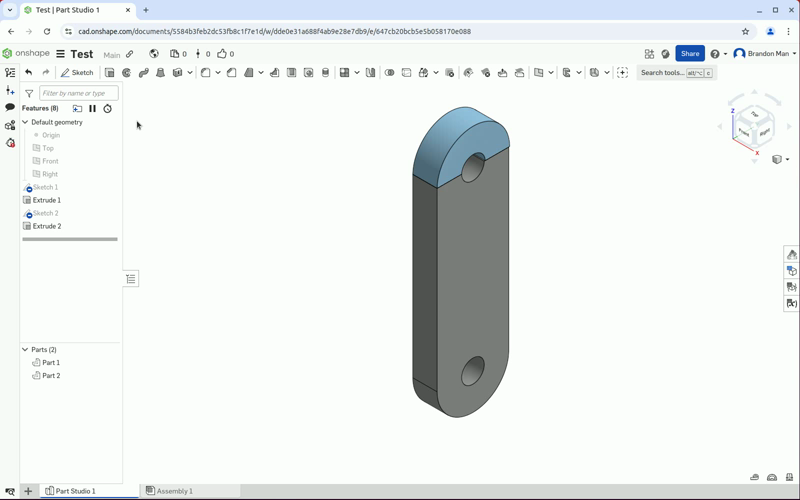
mouse_move(73, 189)
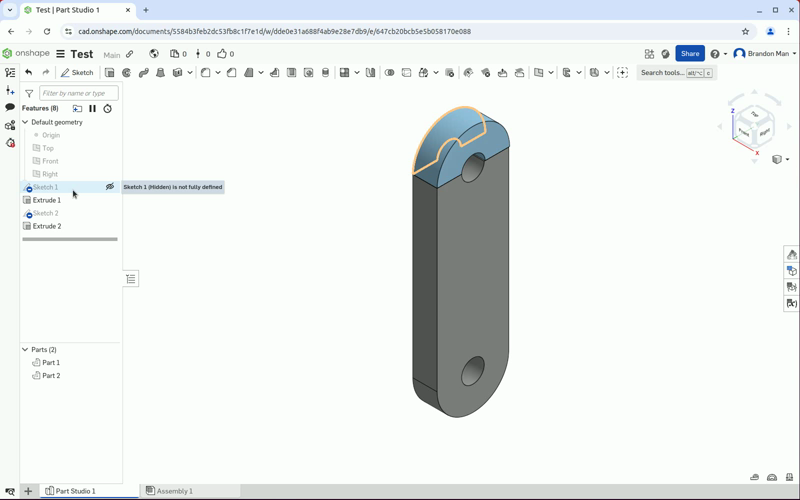
click(73, 189)